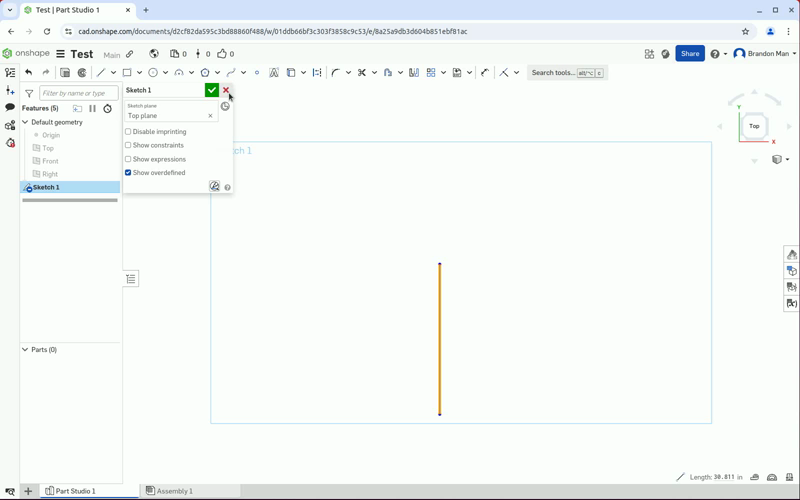
key(shift+h)
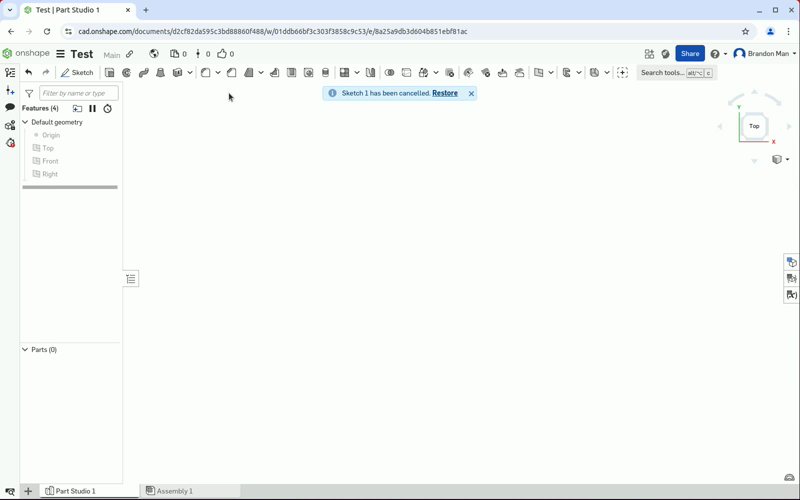
mouse_move(73, 352)
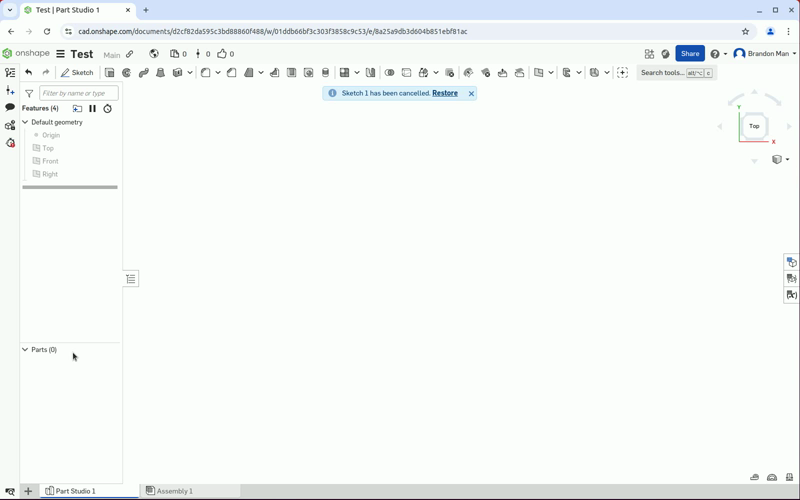
key(y)
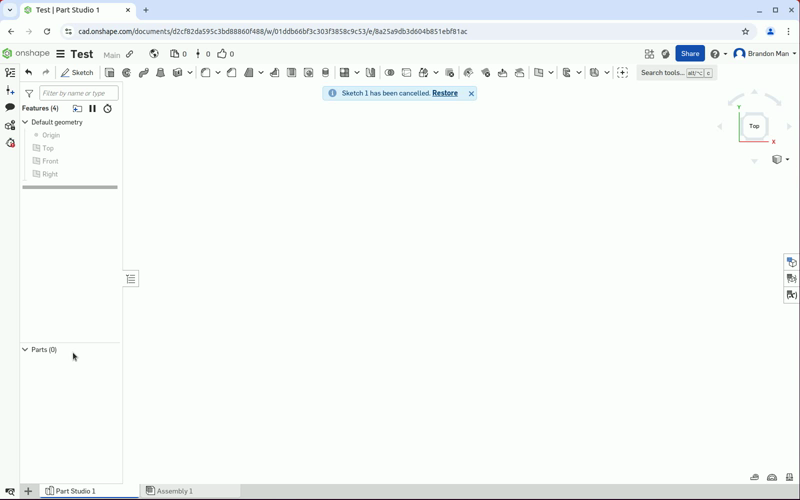
key(shift+p)
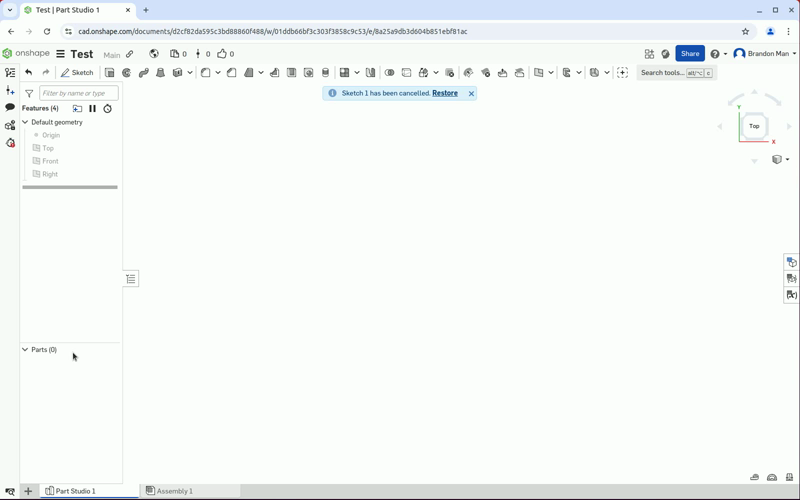
key(space)
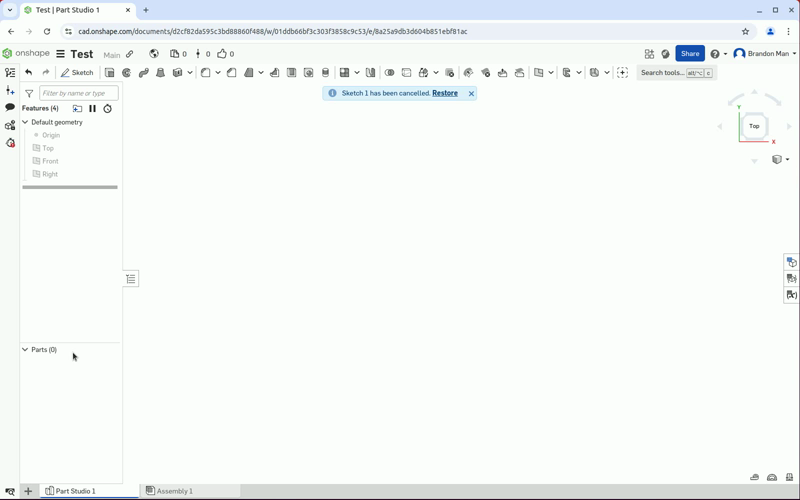
key_down(shift)
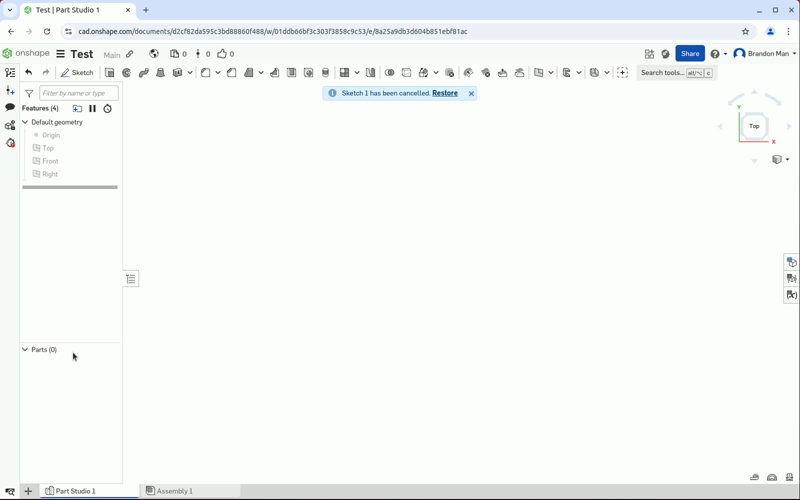
key(up)
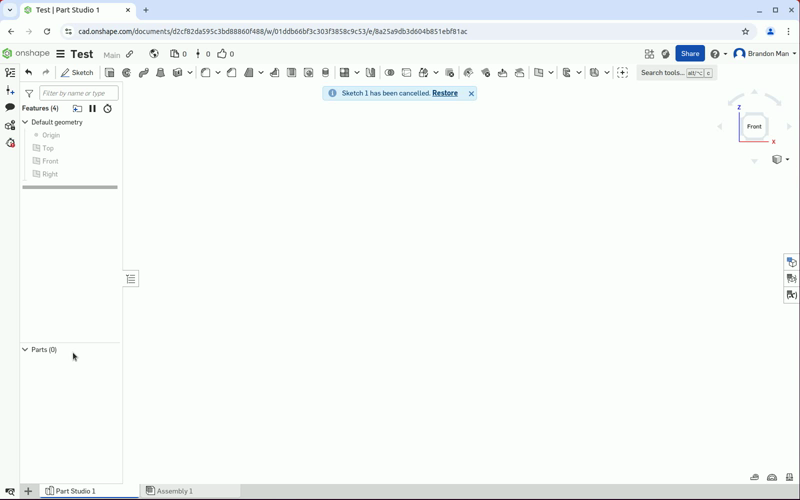
key_up(shift)
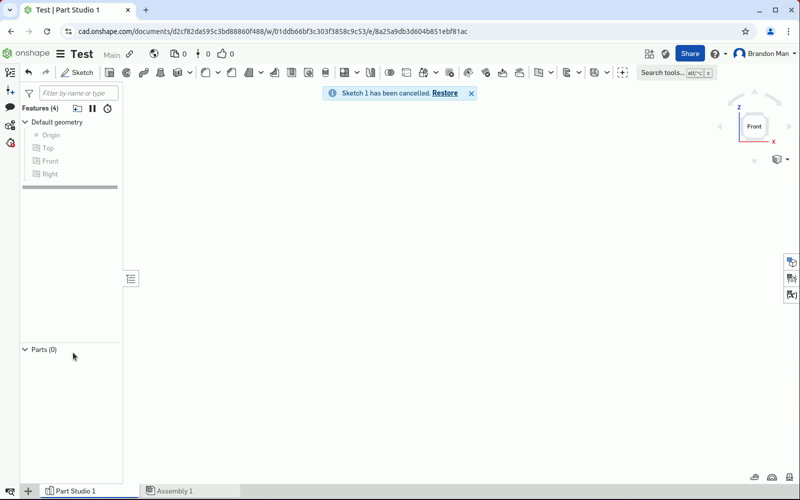
mouse_move(73, 352)
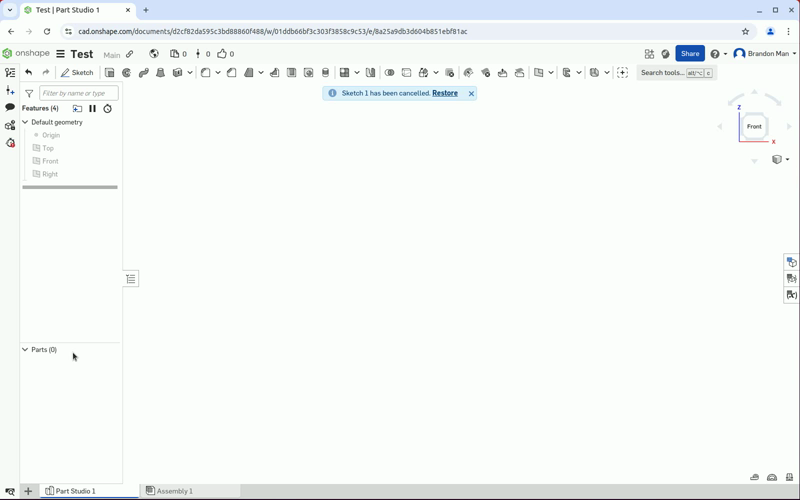
key(shift+y)
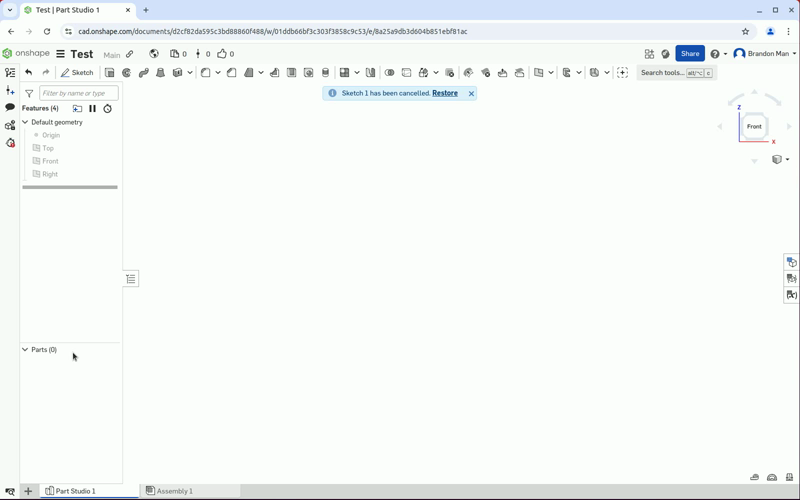
key(shift+s)
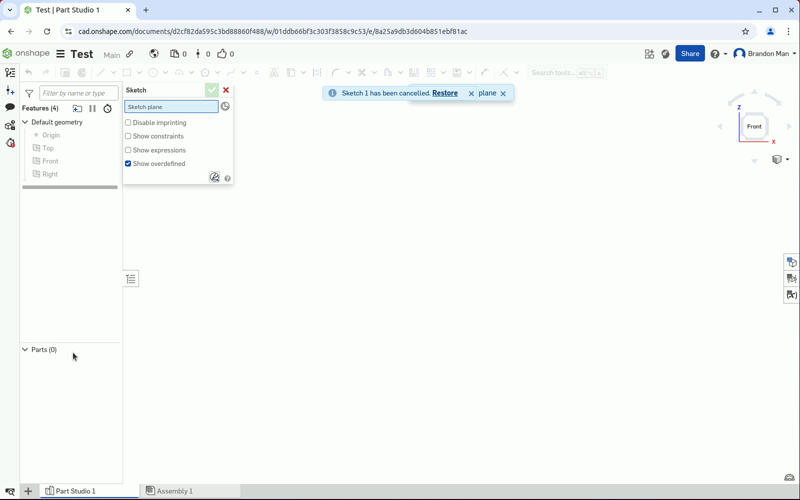
mouse_move(73, 163)
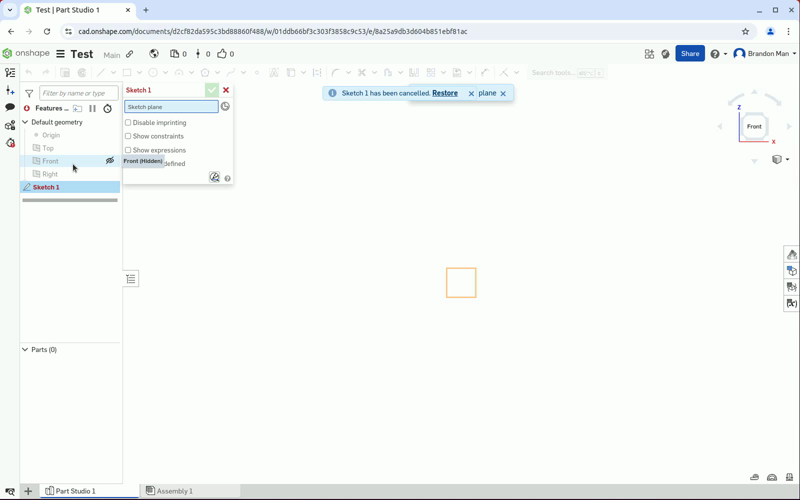
click(73, 163)
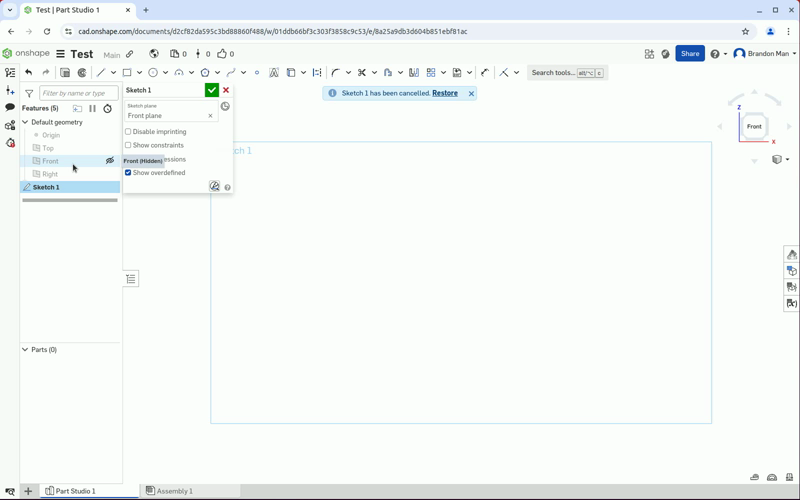
mouse_move(73, 352)
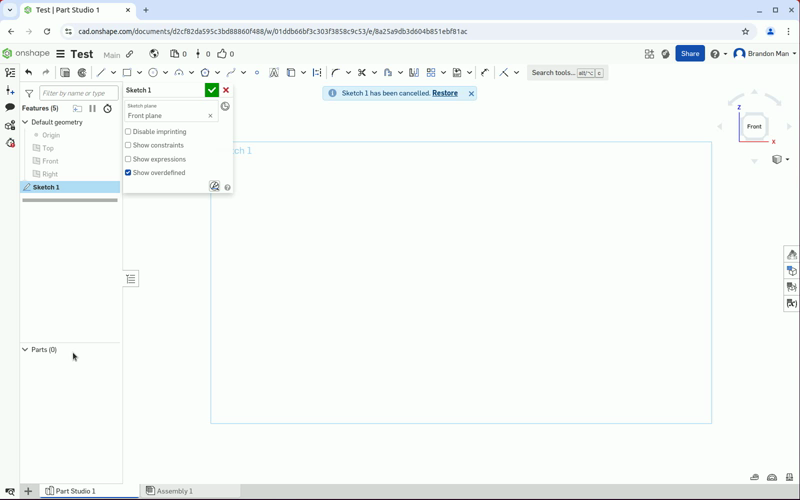
key(y)
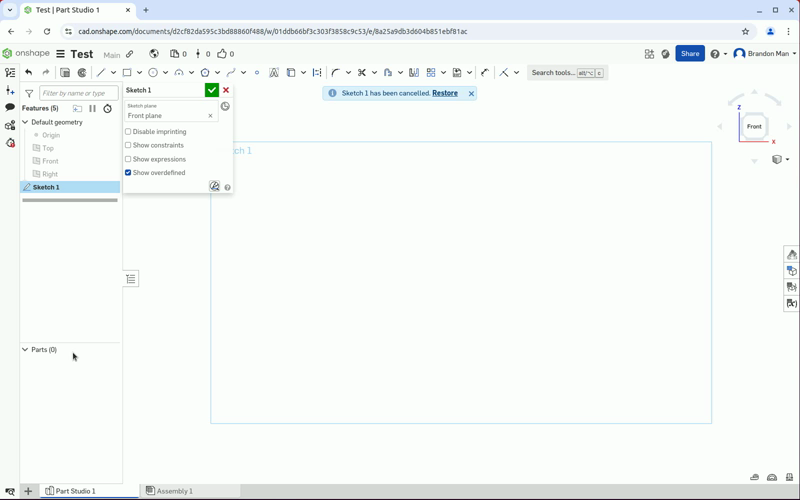
key(c)
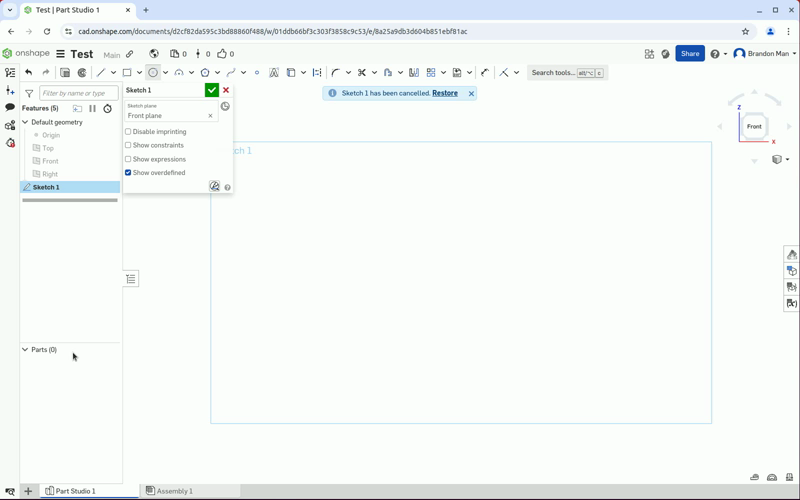
key_down(shift)
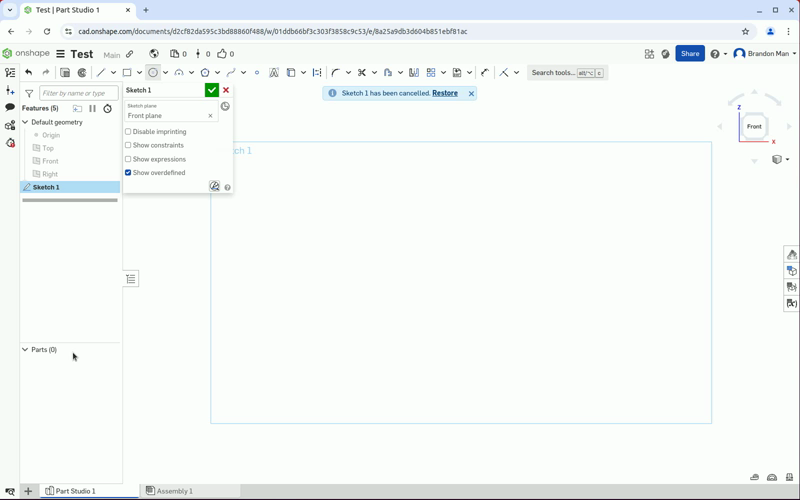
mouse_move(461, 282)
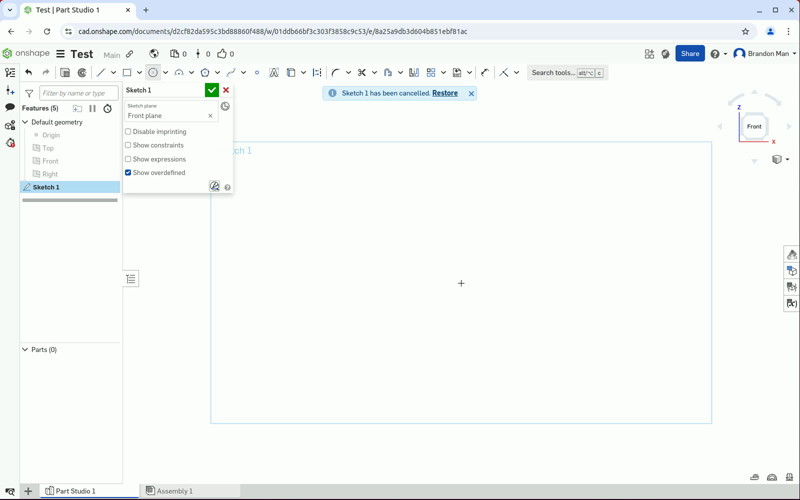
click(461, 282)
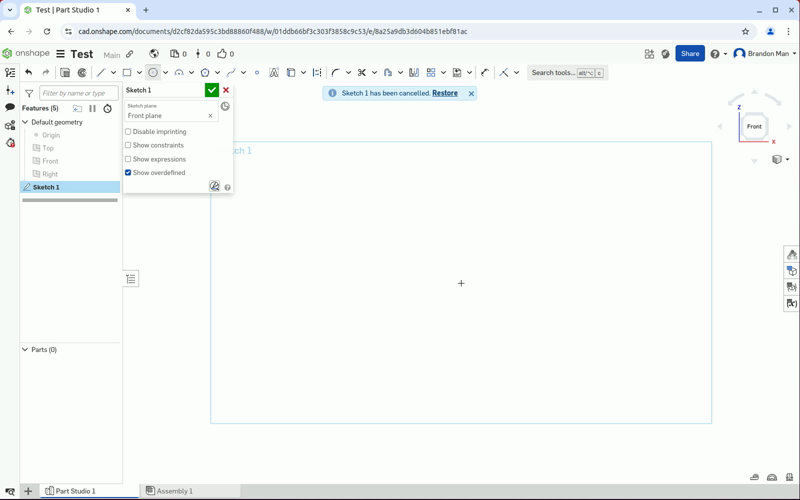
key_up(shift)
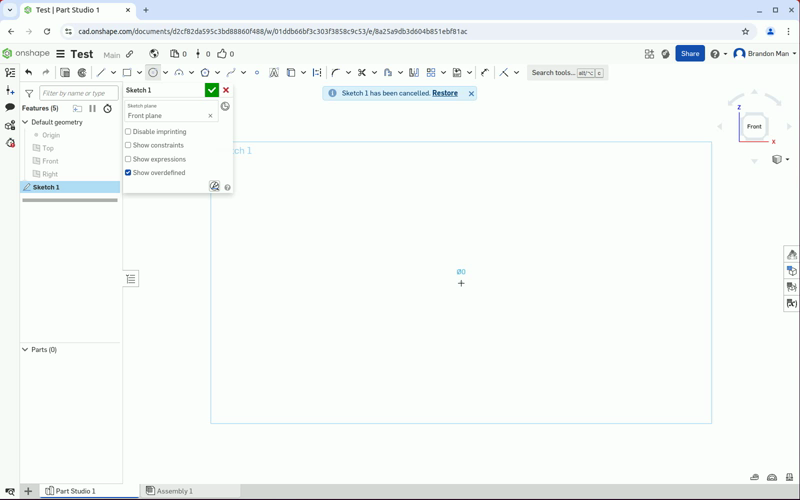
mouse_move(481, 282)
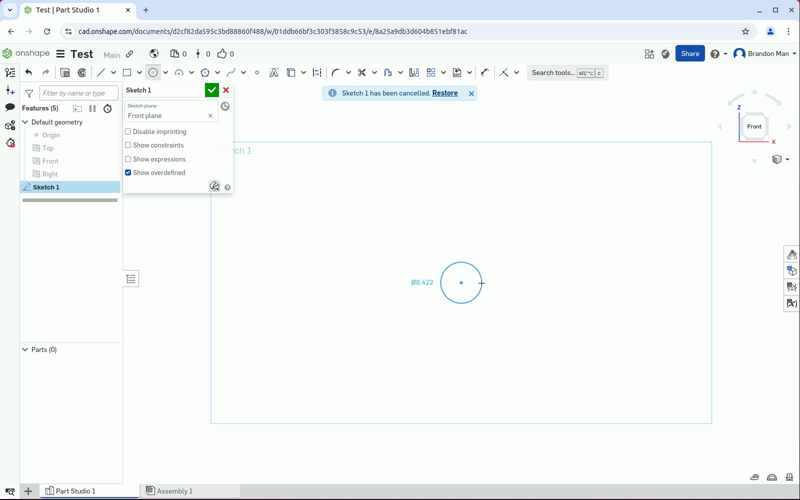
click(481, 282)
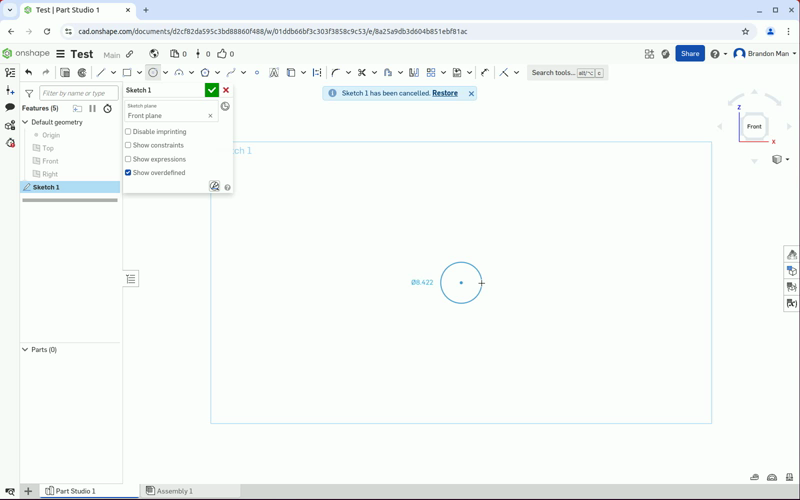
key(esc)
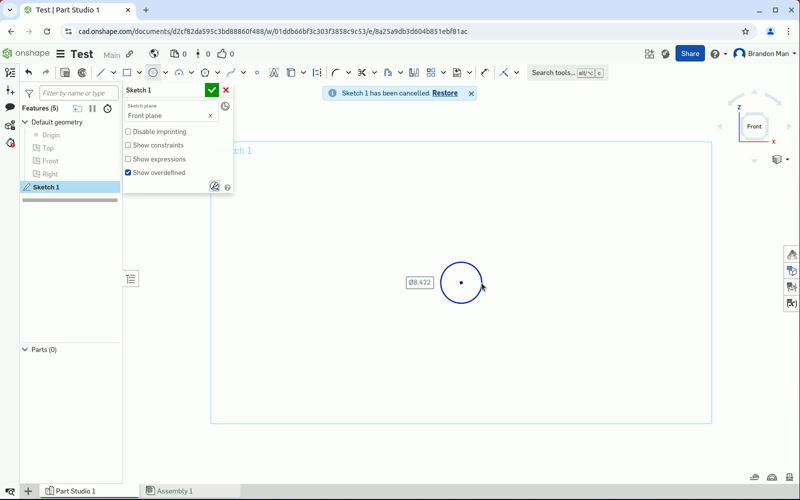
mouse_move(451, 292)
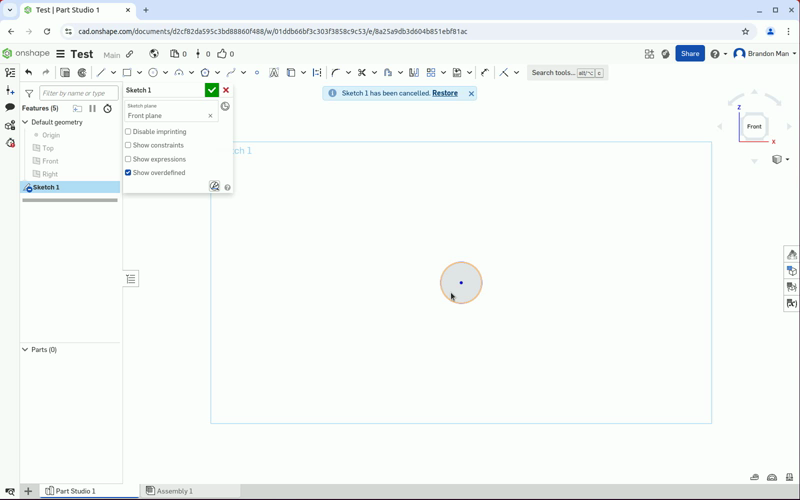
scroll(6)
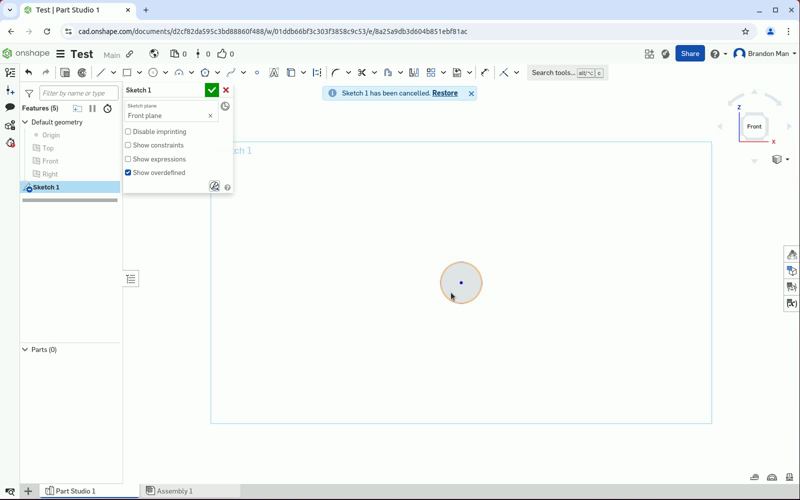
scroll(6)
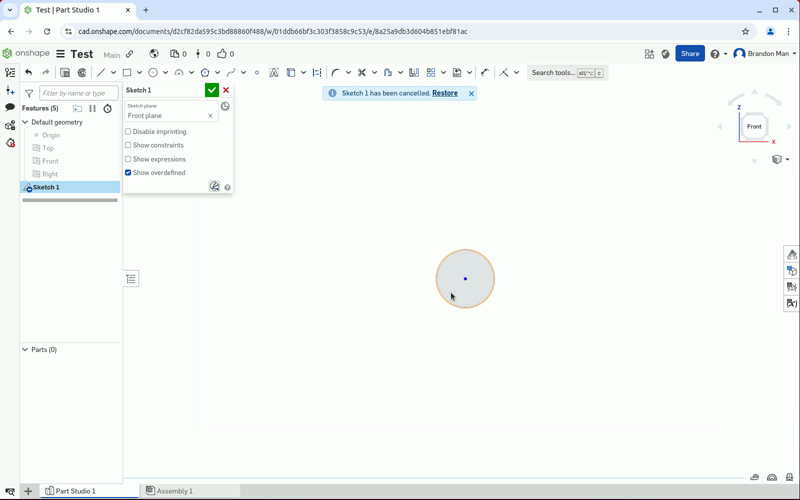
scroll(6)
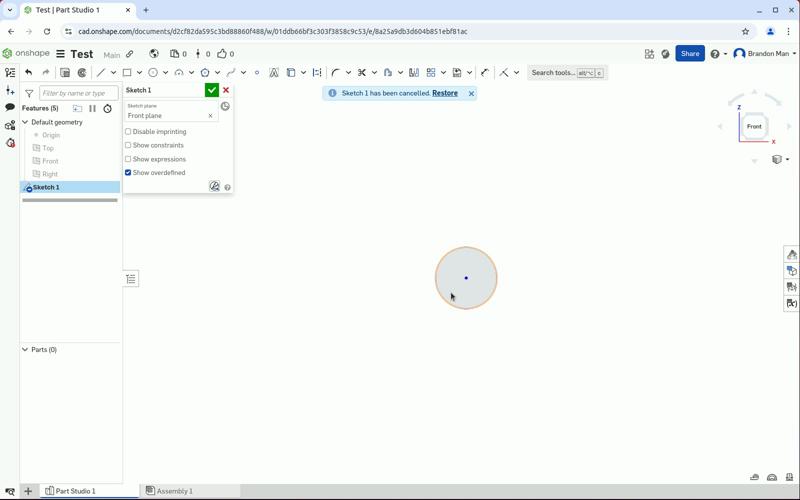
scroll(6)
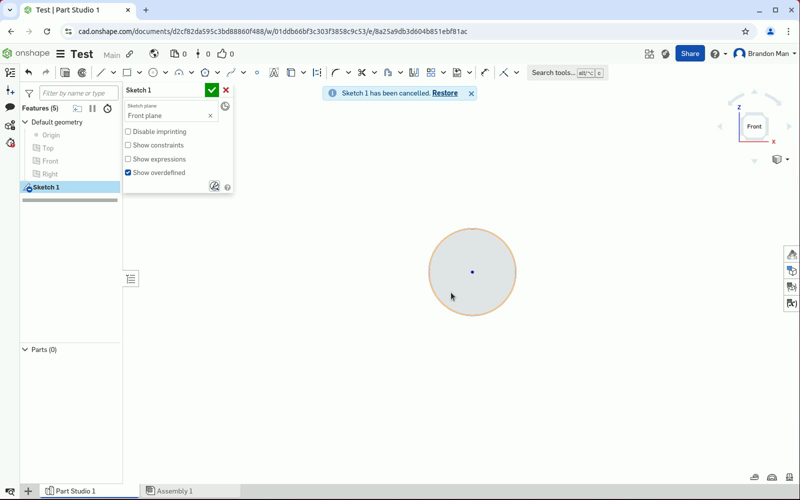
scroll(6)
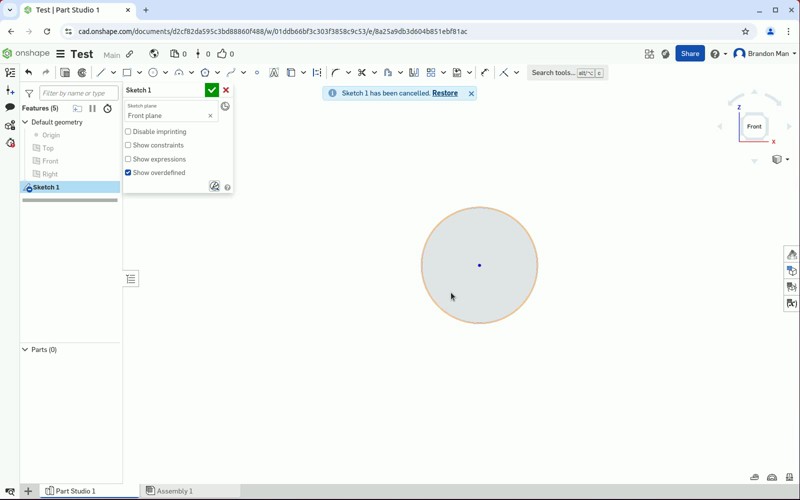
scroll(6)
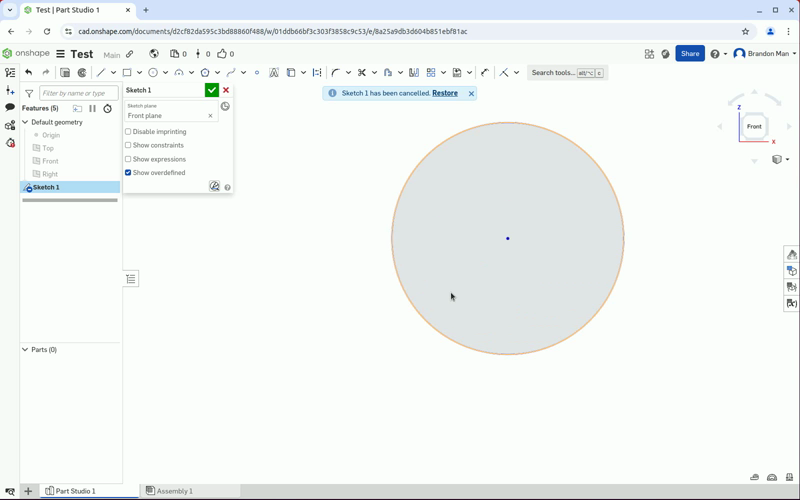
scroll(6)
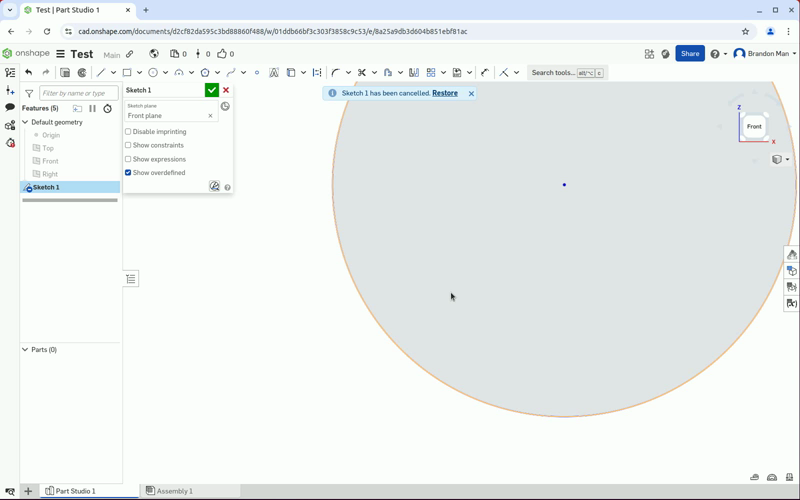
click(451, 292)
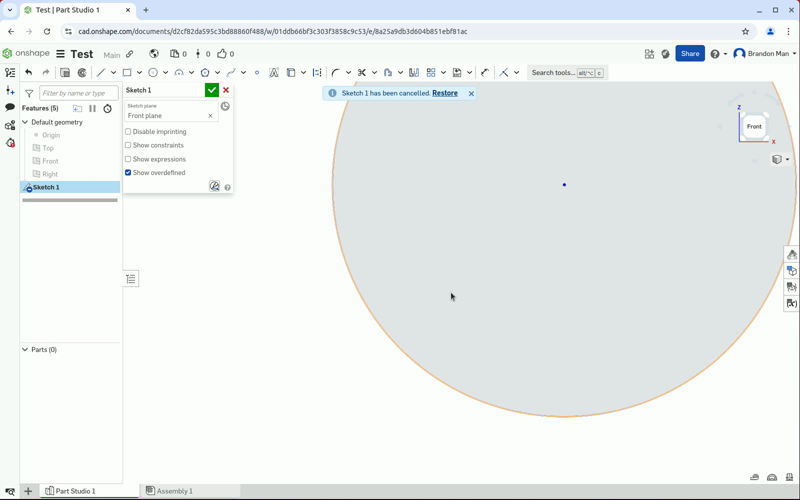
scroll(-6)
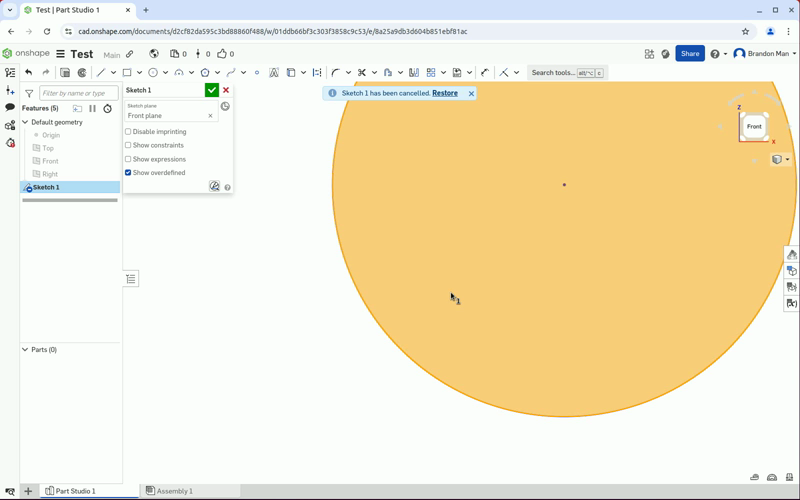
scroll(-6)
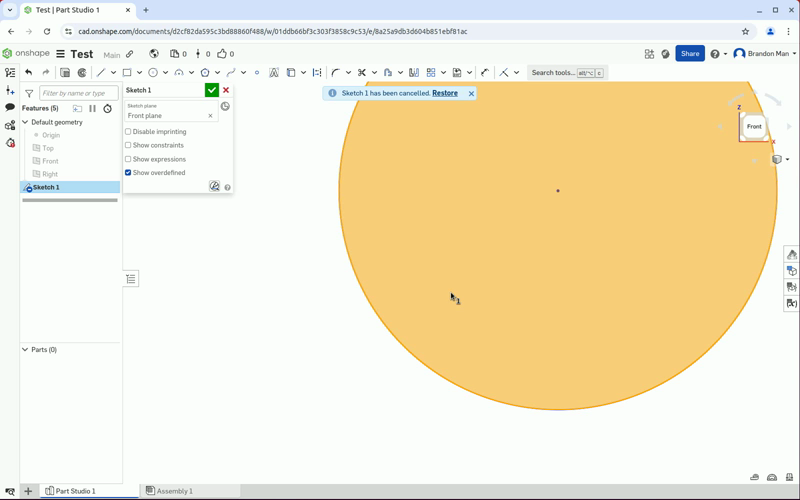
scroll(-6)
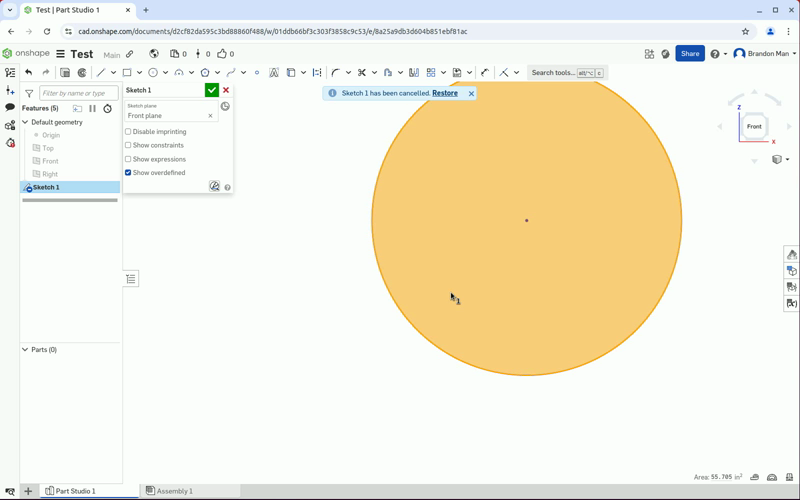
scroll(-6)
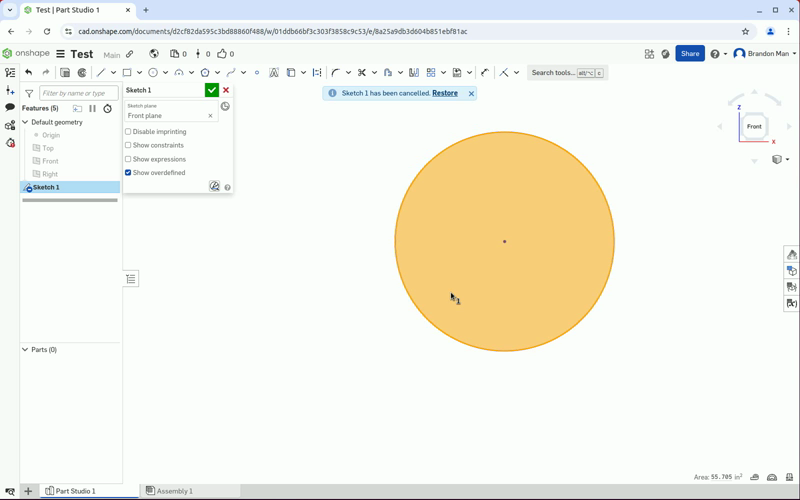
scroll(-6)
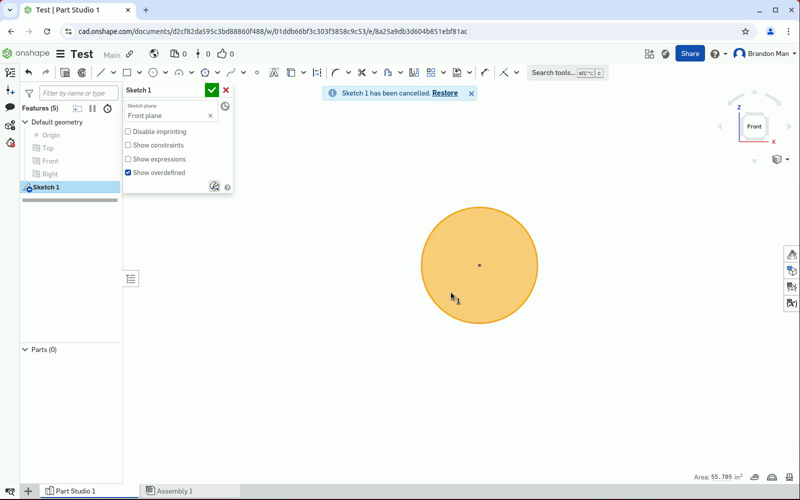
scroll(-6)
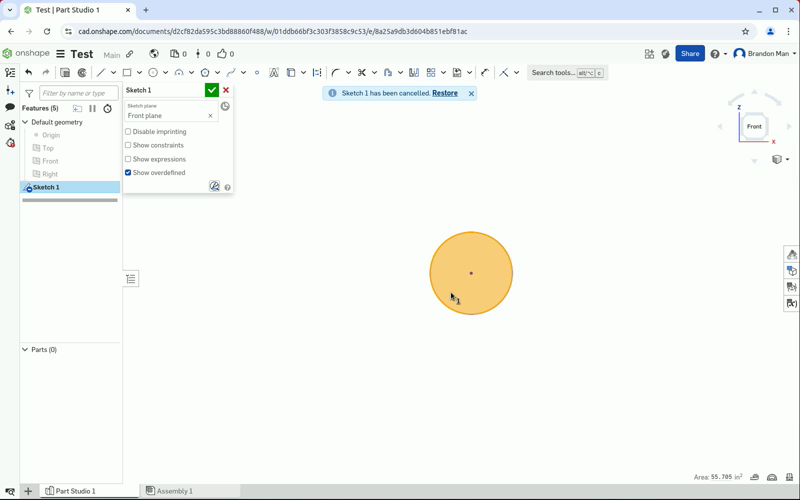
scroll(-6)
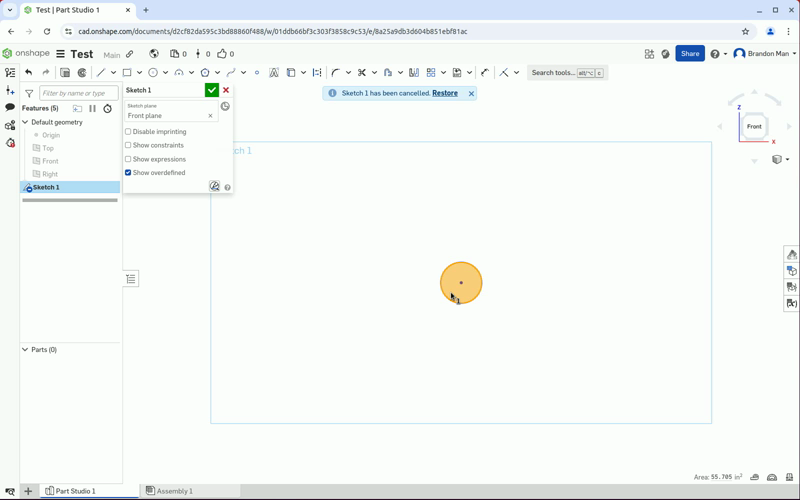
mouse_move(73, 352)
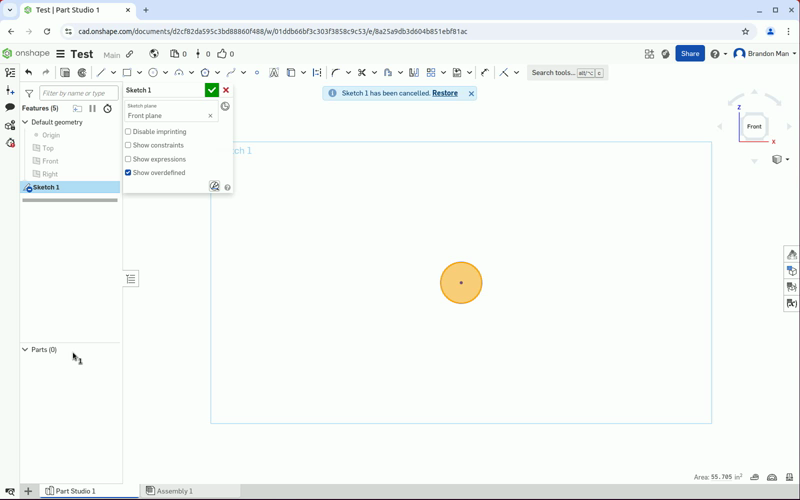
key(shift+y)
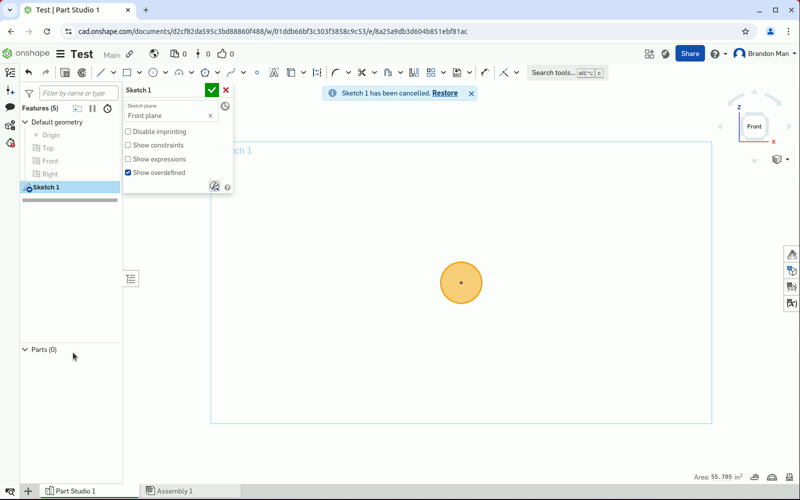
key(shift+e)
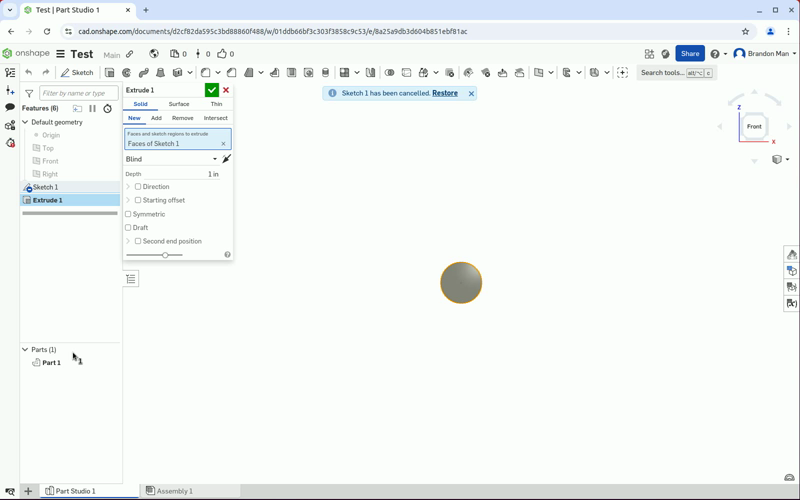
mouse_move(143, 106)
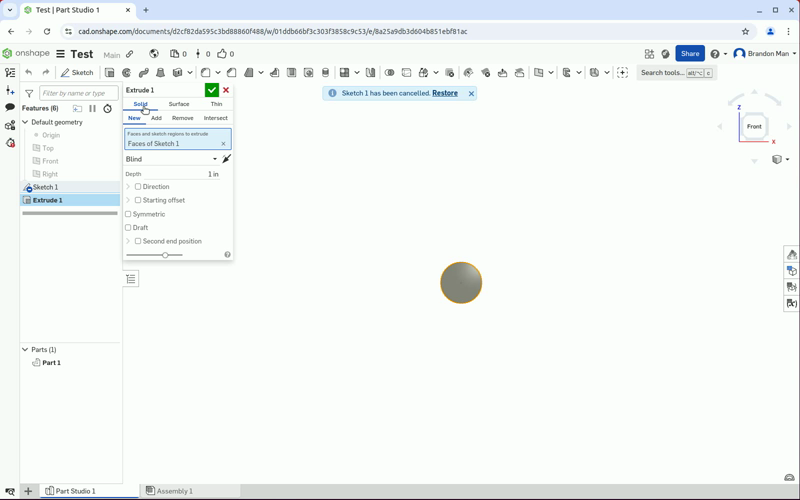
click(143, 106)
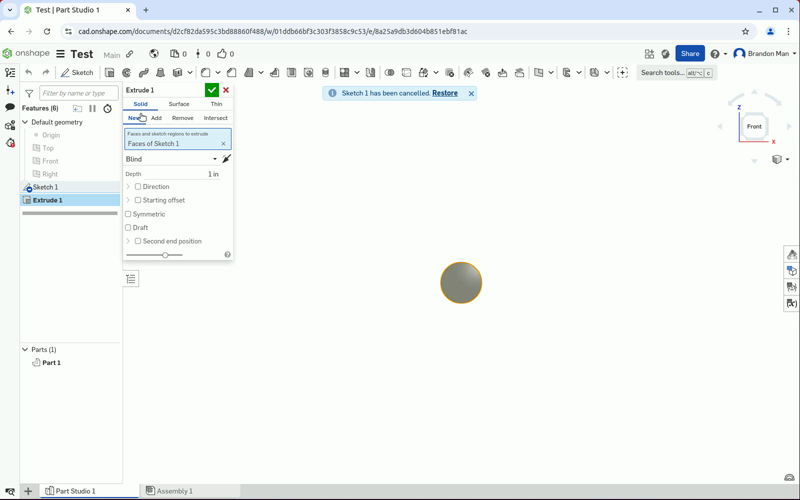
mouse_move(137, 120)
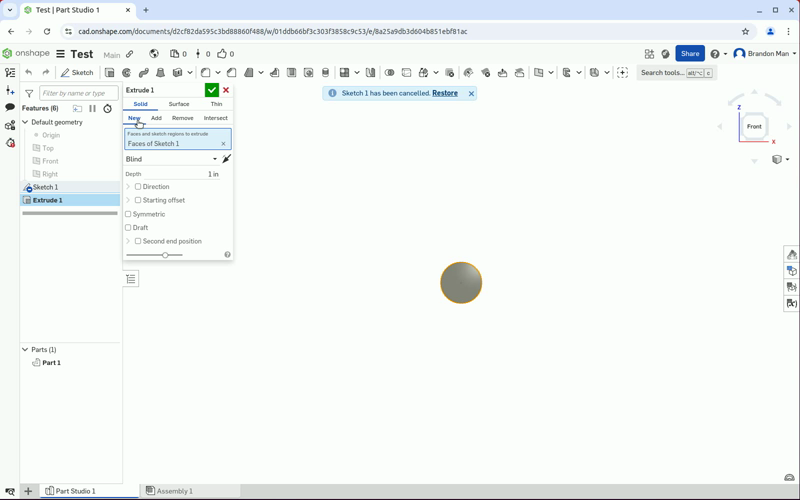
click(137, 120)
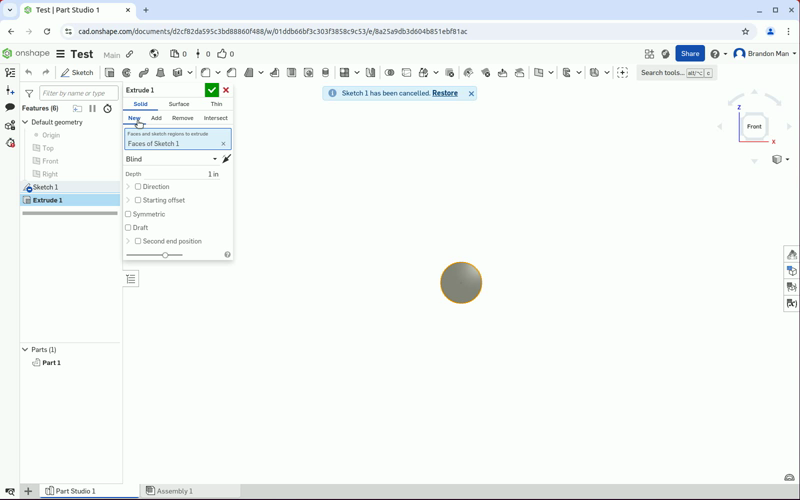
key(tab, 4)
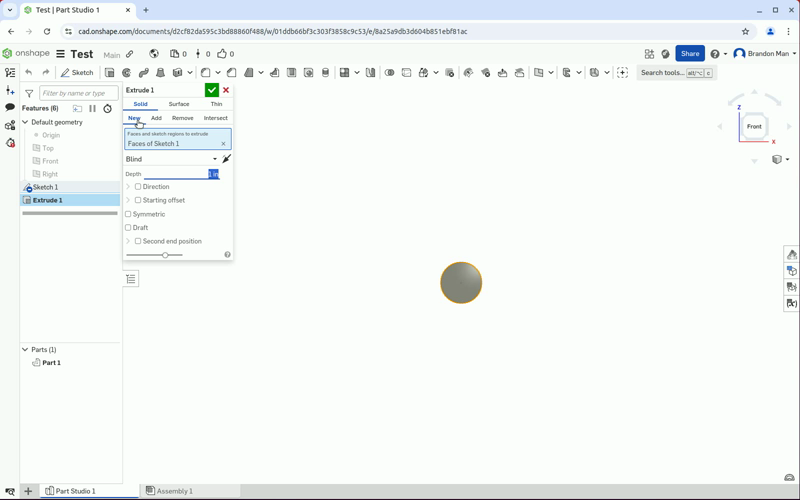
text(46.216)
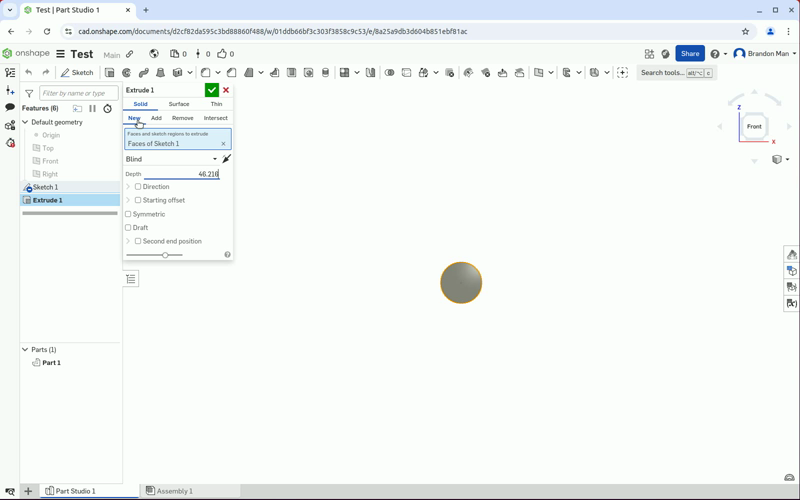
key(tab, 3)
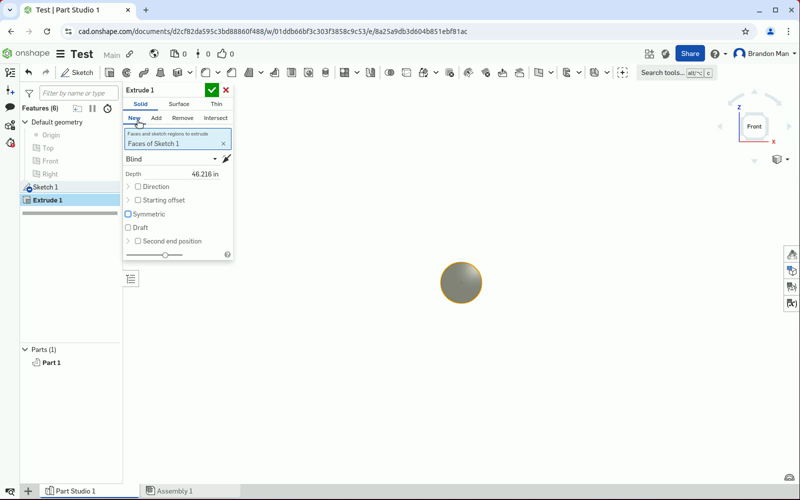
key(space)
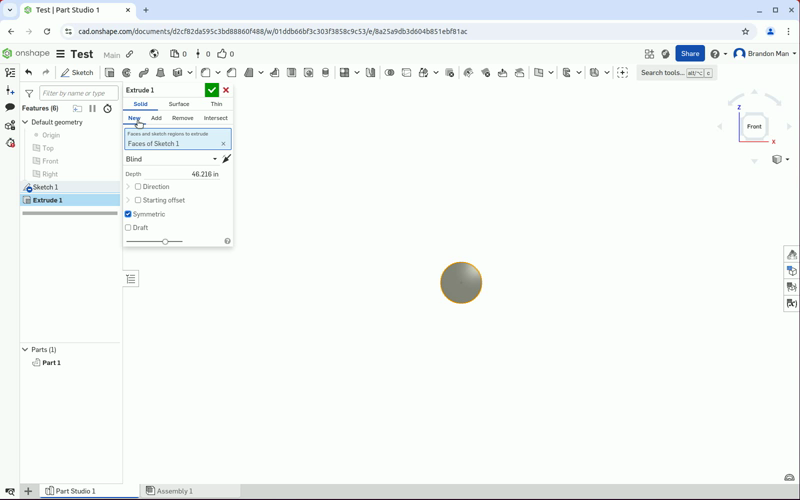
key(enter)
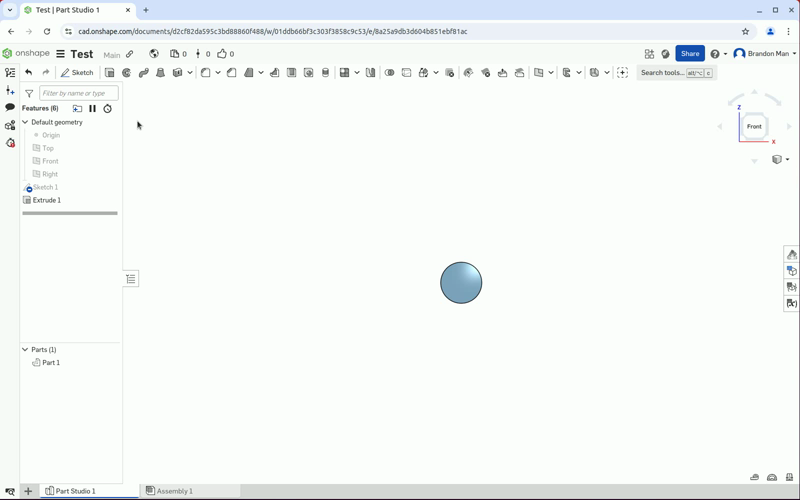
key(shift+h)
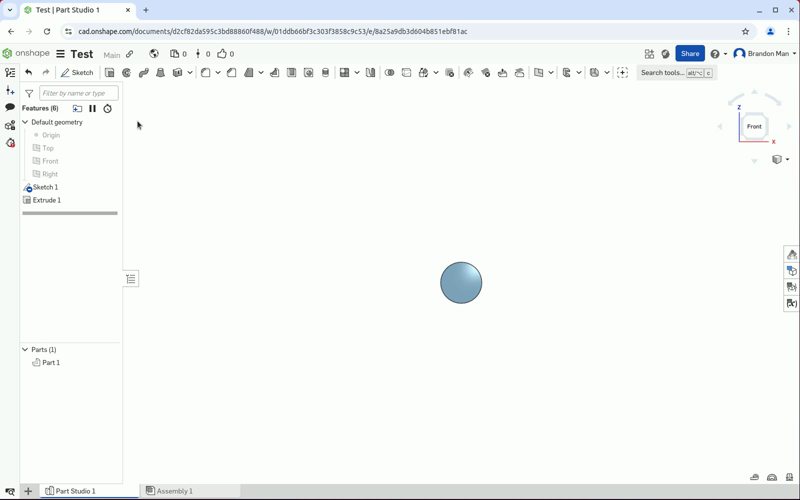
key(shift+h)
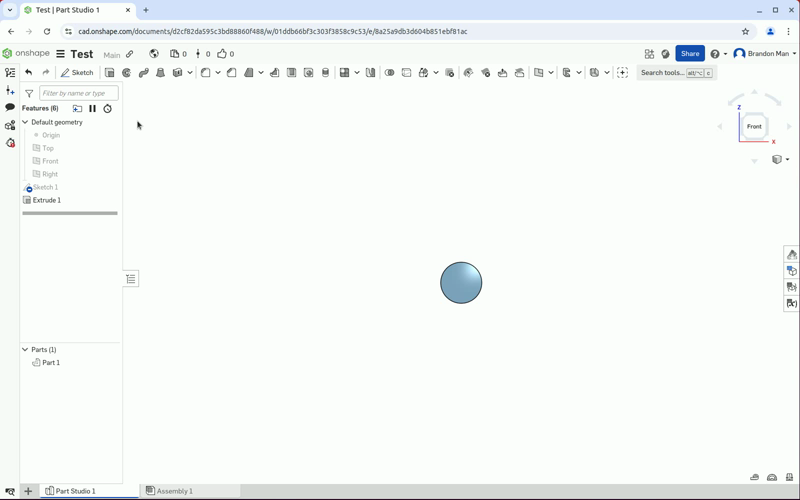
mouse_move(73, 189)
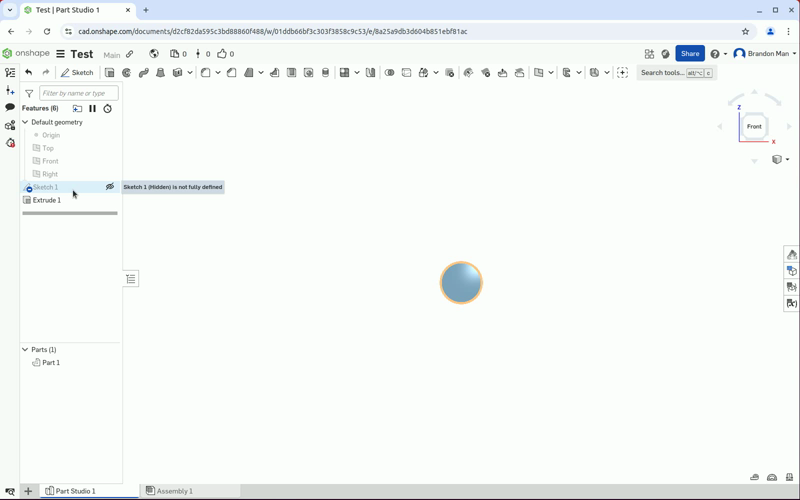
click(73, 189)
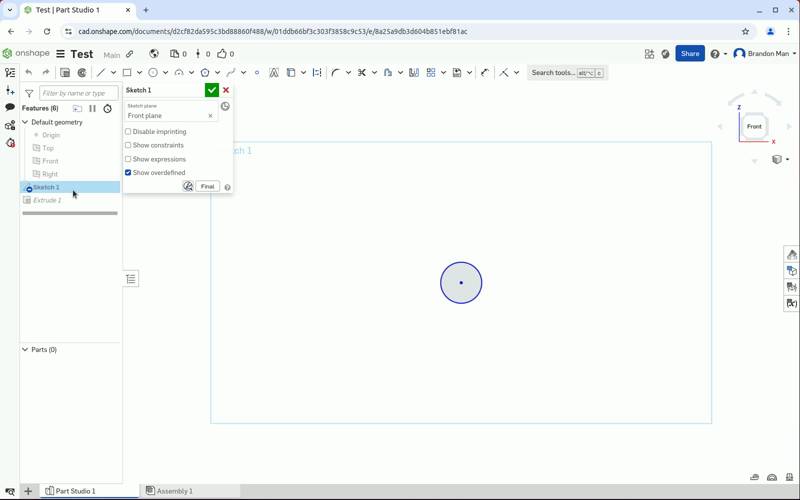
mouse_move(229, 92)
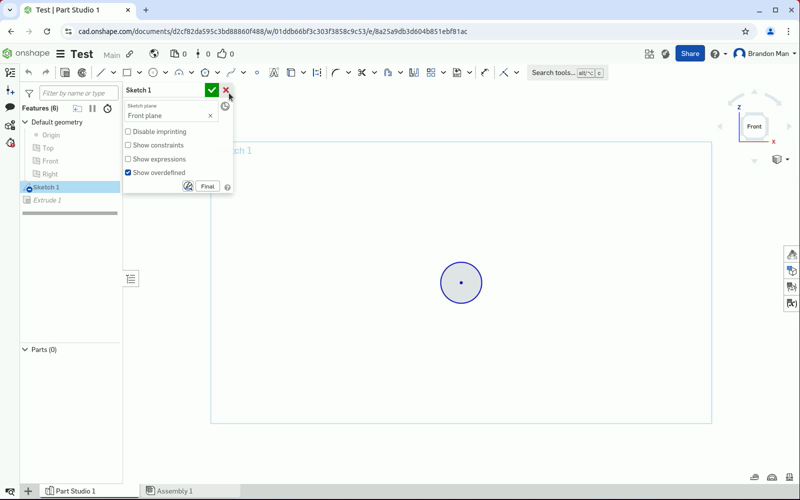
click(229, 92)
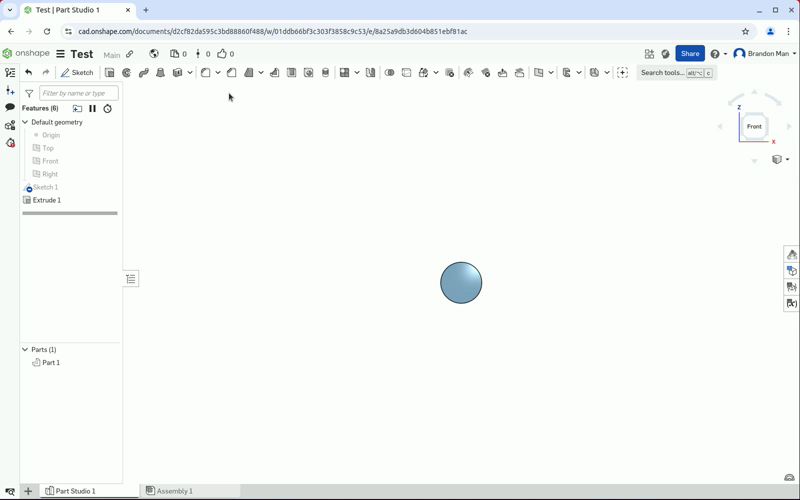
mouse_move(541, 75)
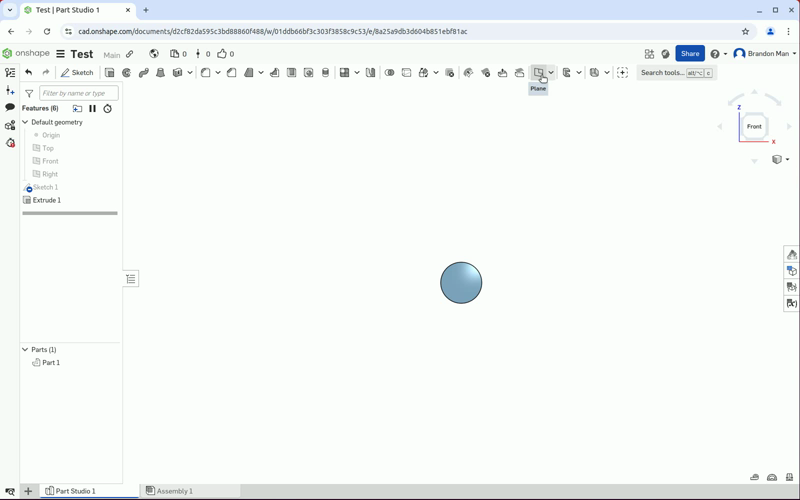
click(541, 75)
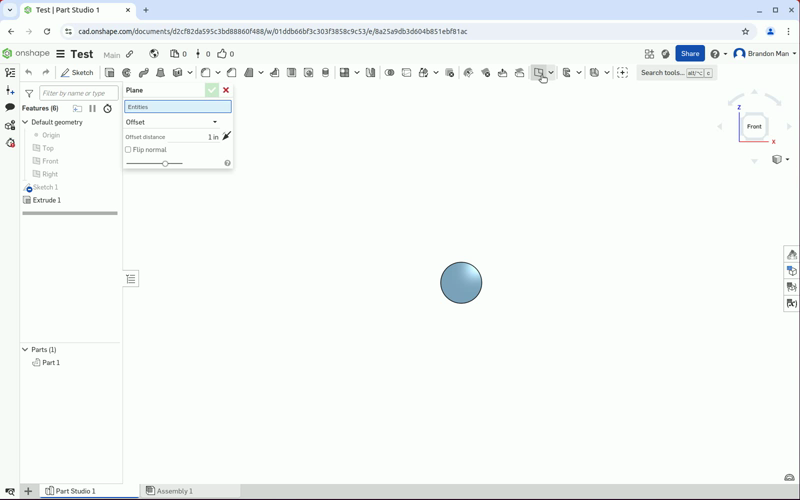
mouse_move(73, 163)
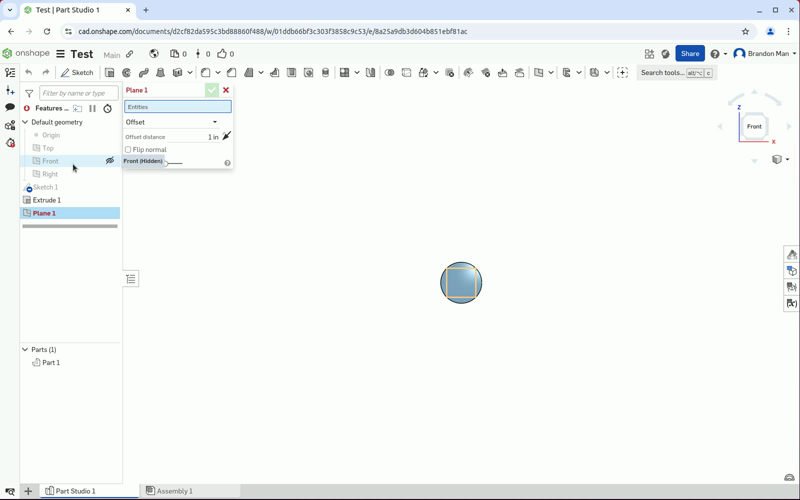
click(73, 163)
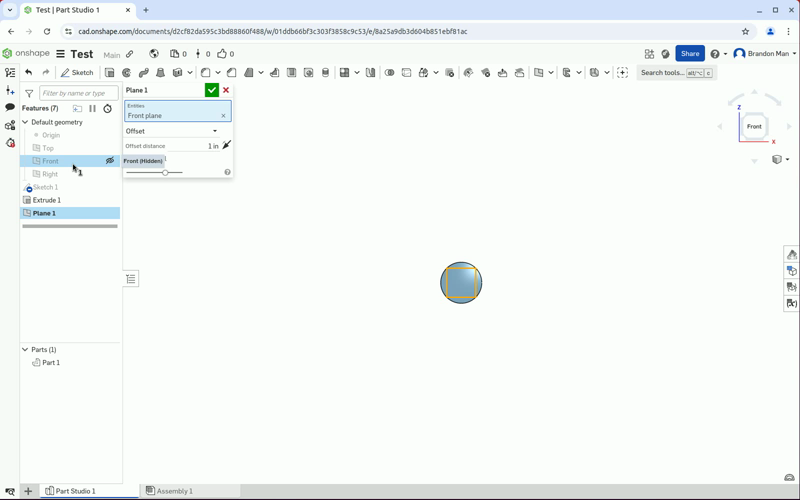
key(tab, 2)
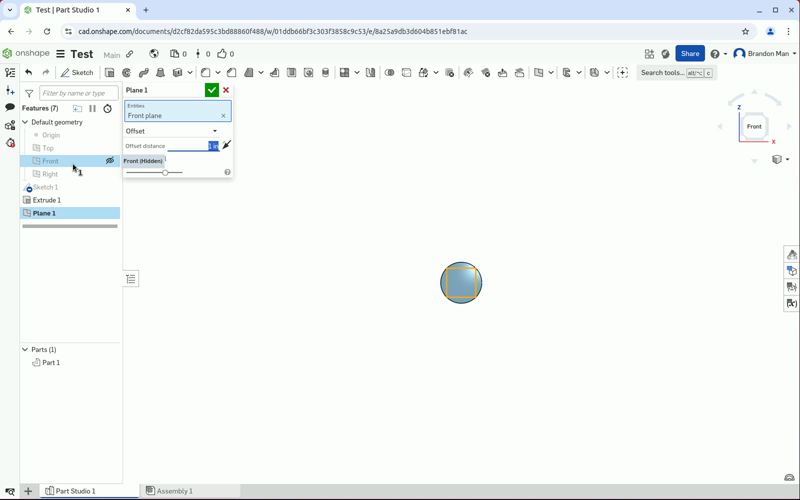
text(23.108)
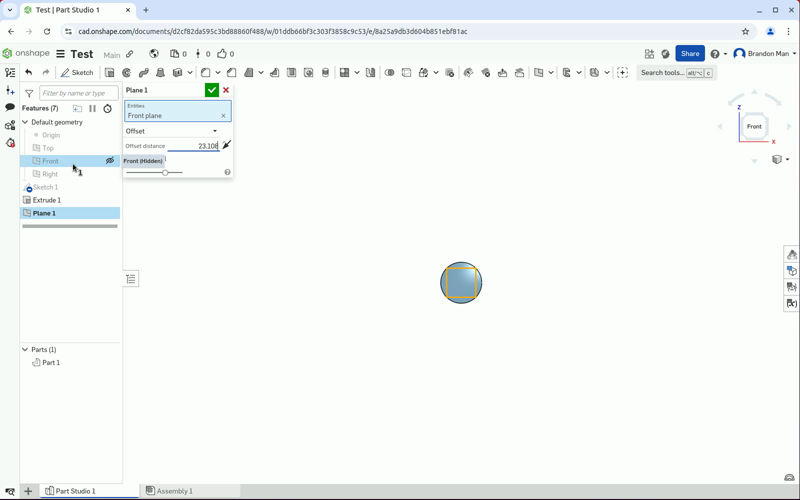
key(enter, 2)
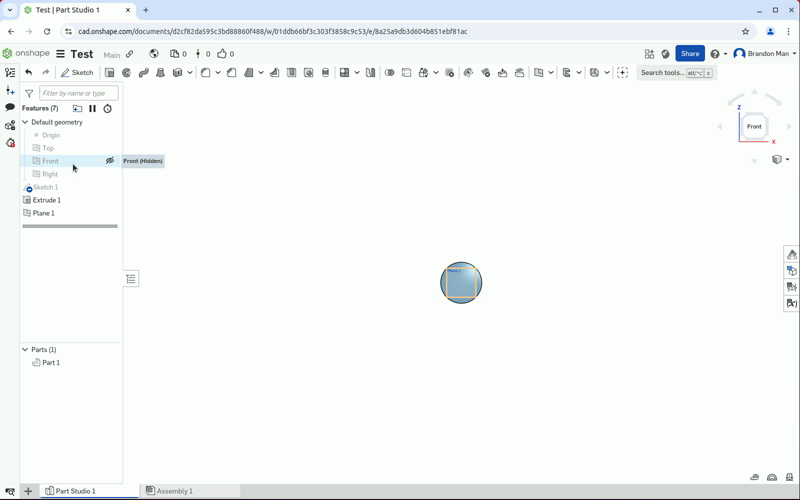
key(shift+s)
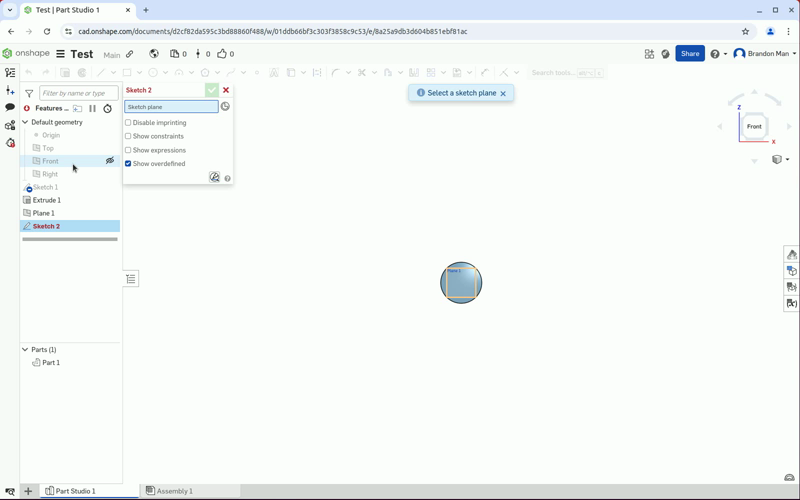
mouse_move(73, 215)
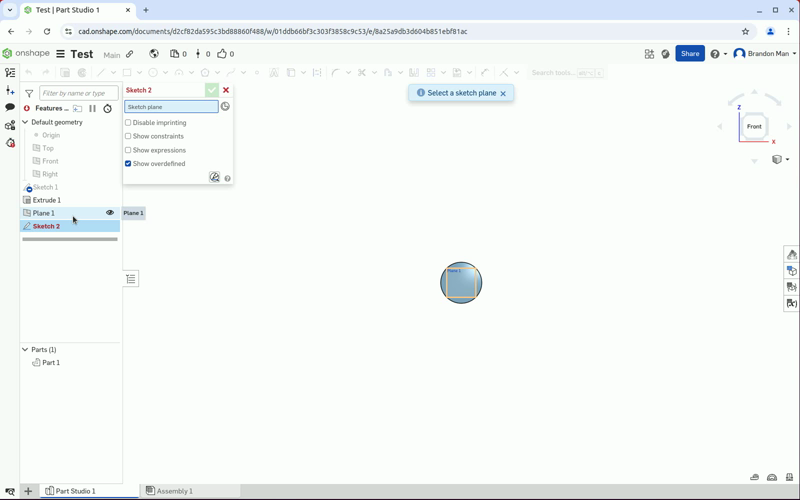
click(73, 215)
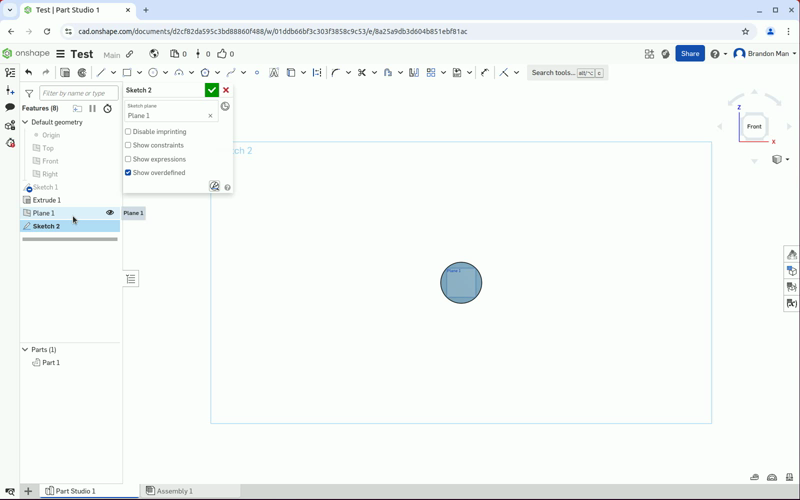
mouse_move(73, 352)
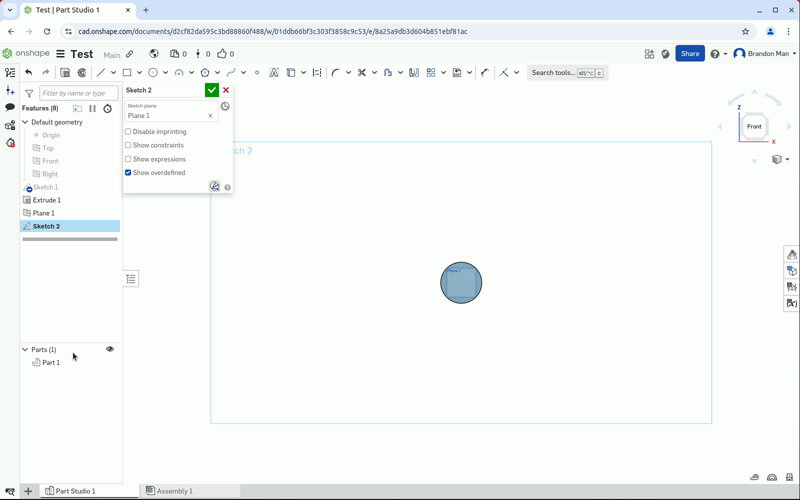
key(y)
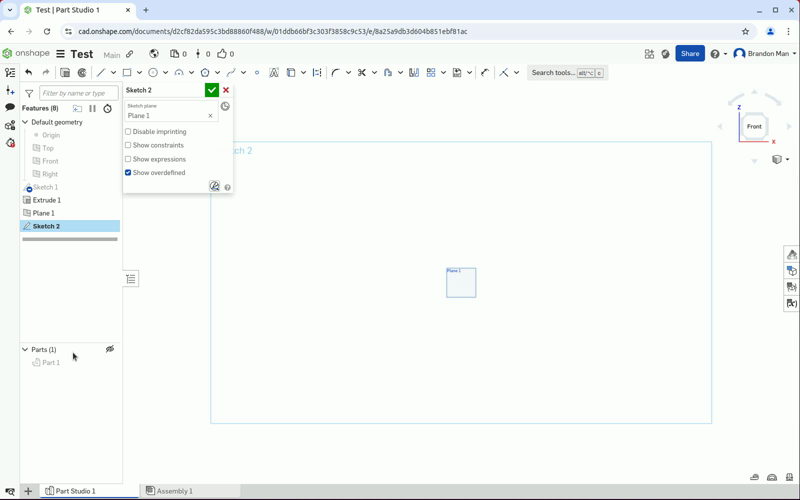
key(c)
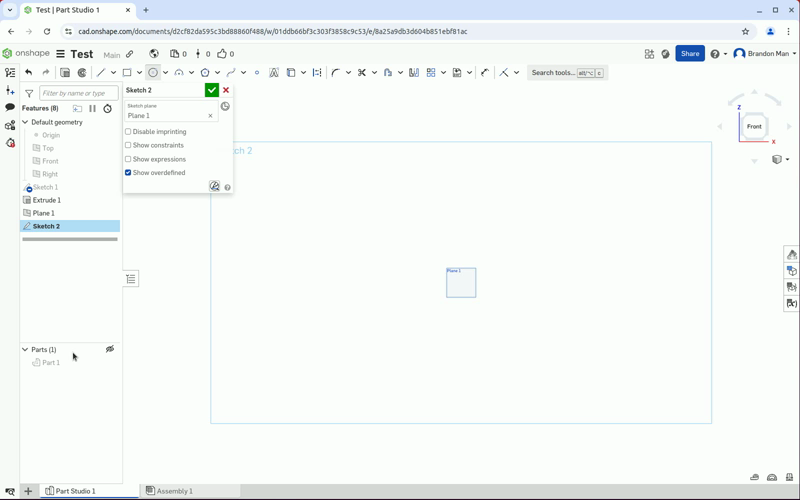
key_down(shift)
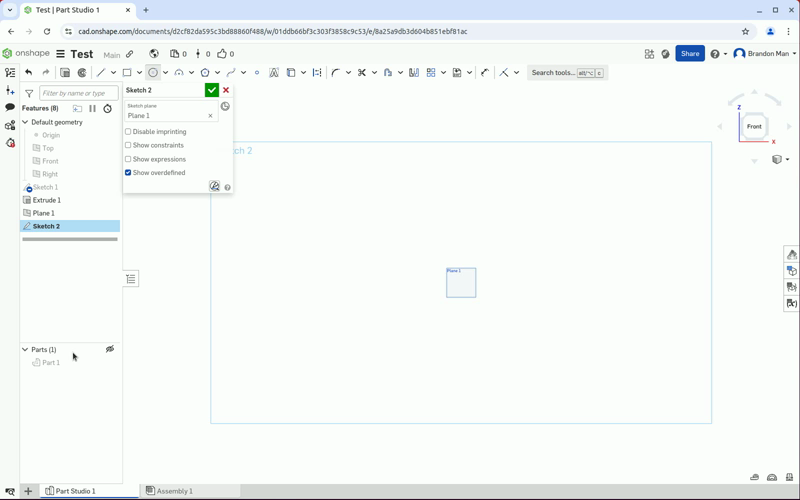
mouse_move(461, 282)
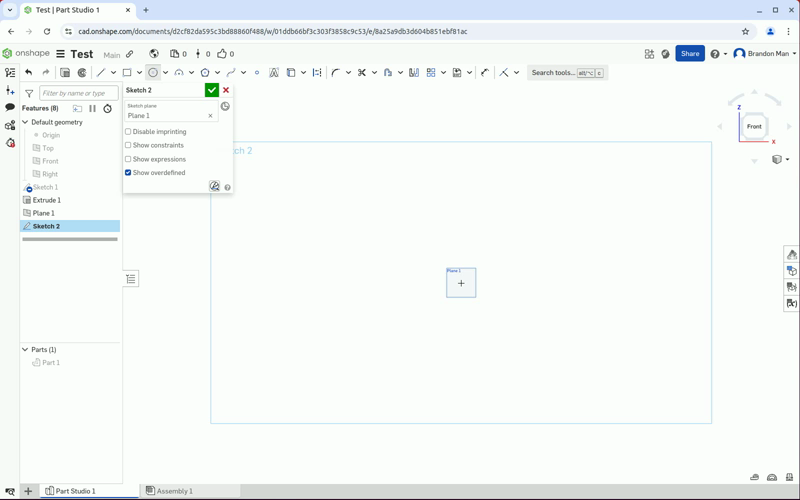
click(461, 282)
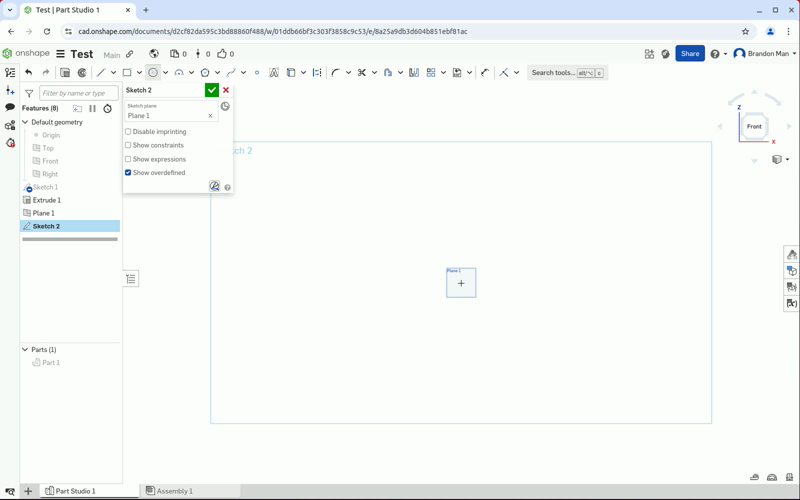
key_up(shift)
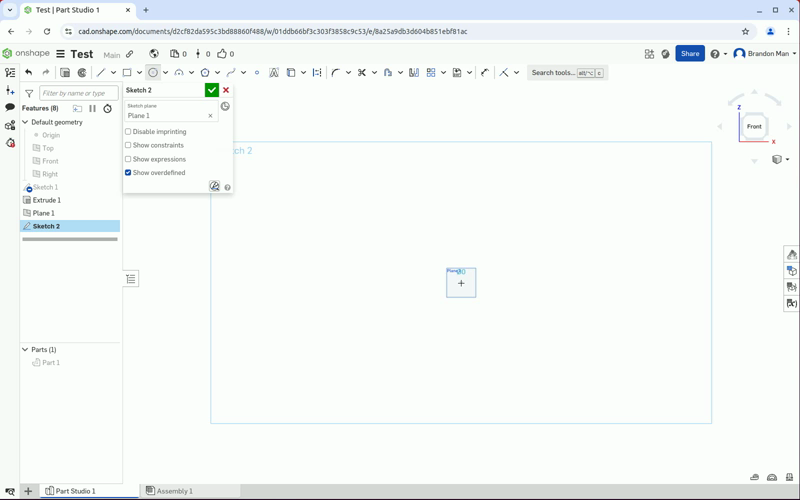
mouse_move(474, 282)
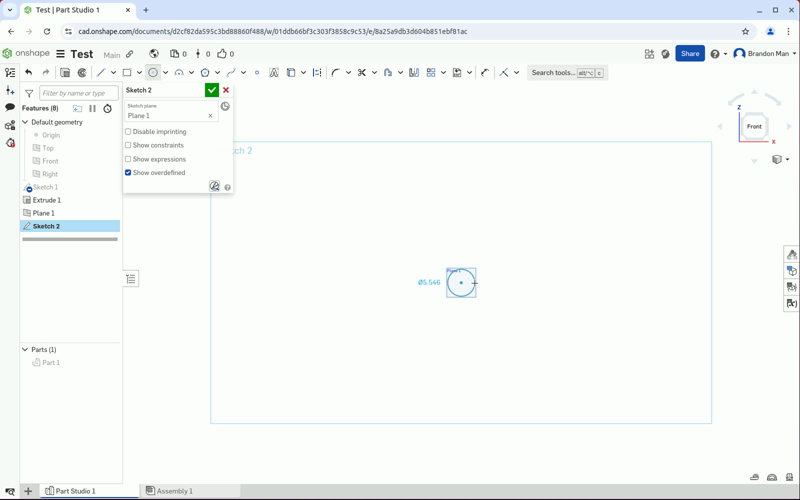
click(474, 282)
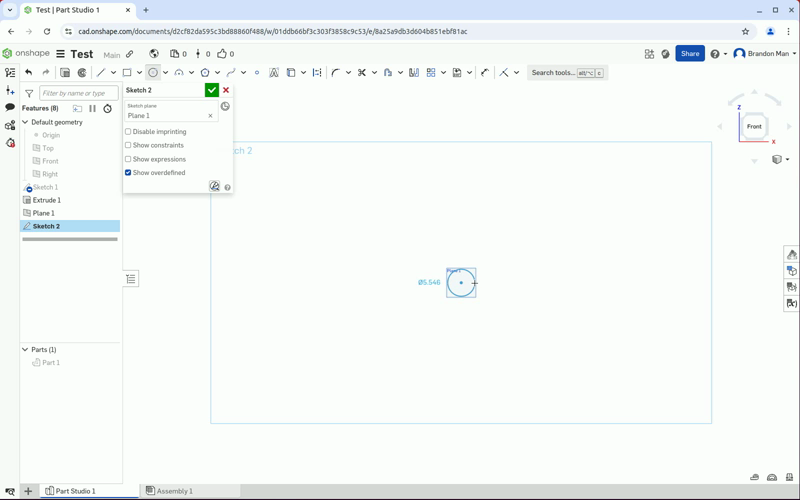
key(esc)
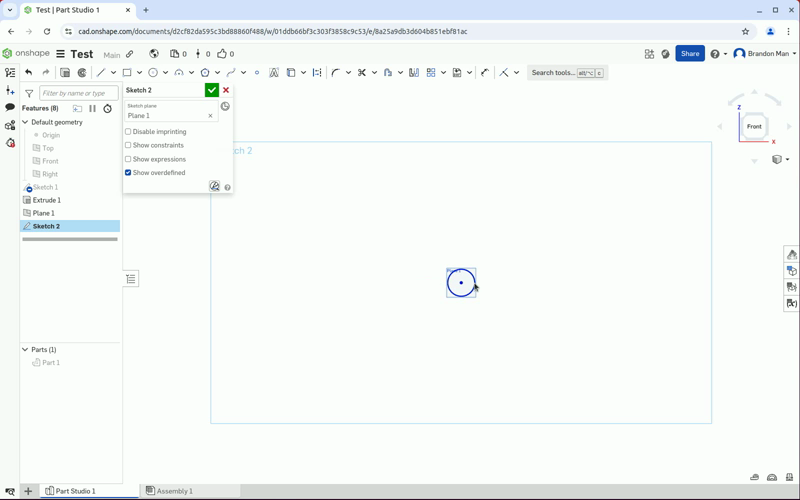
mouse_move(459, 276)
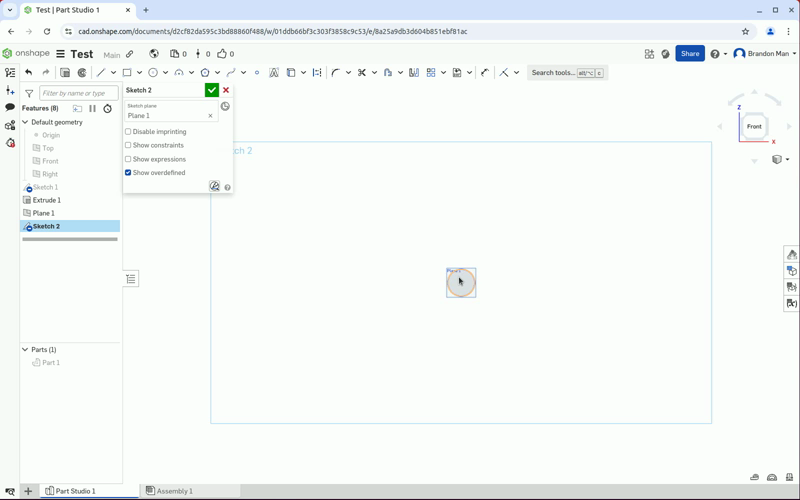
scroll(6)
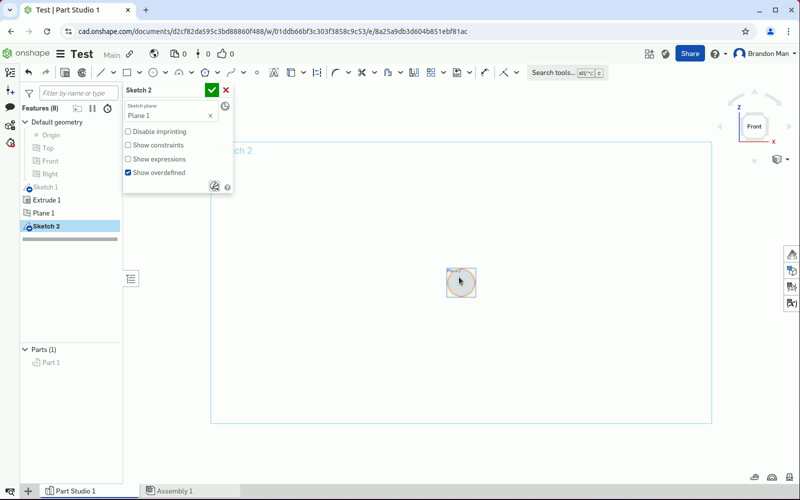
scroll(6)
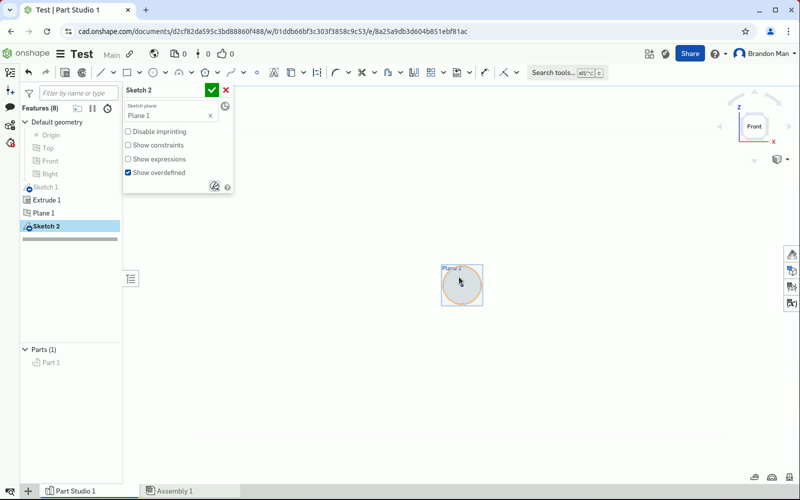
scroll(6)
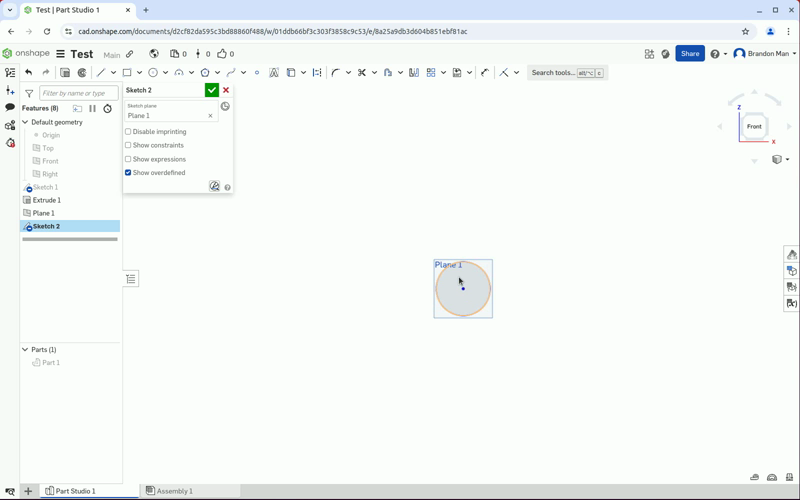
scroll(6)
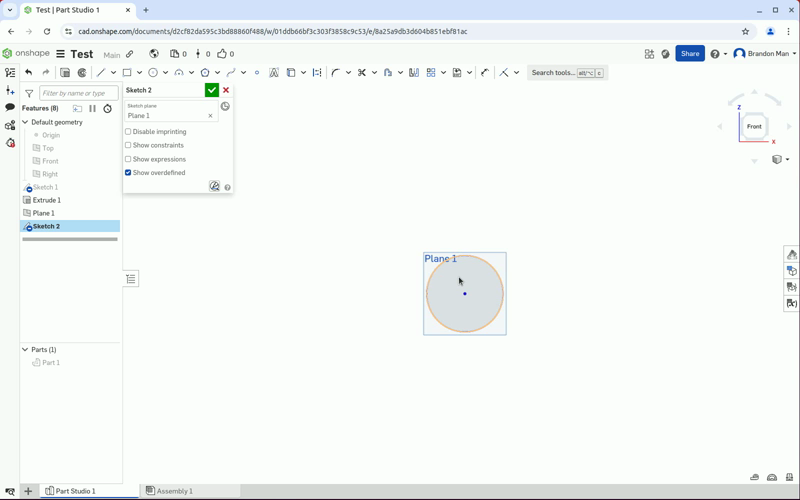
scroll(6)
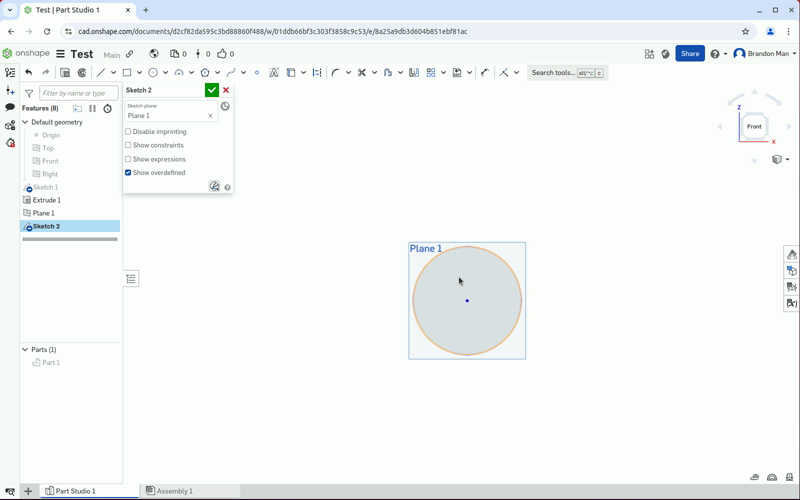
scroll(6)
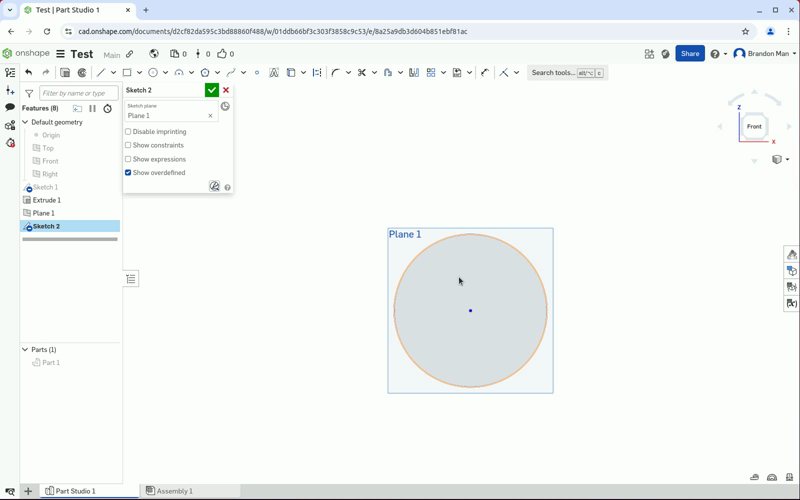
scroll(6)
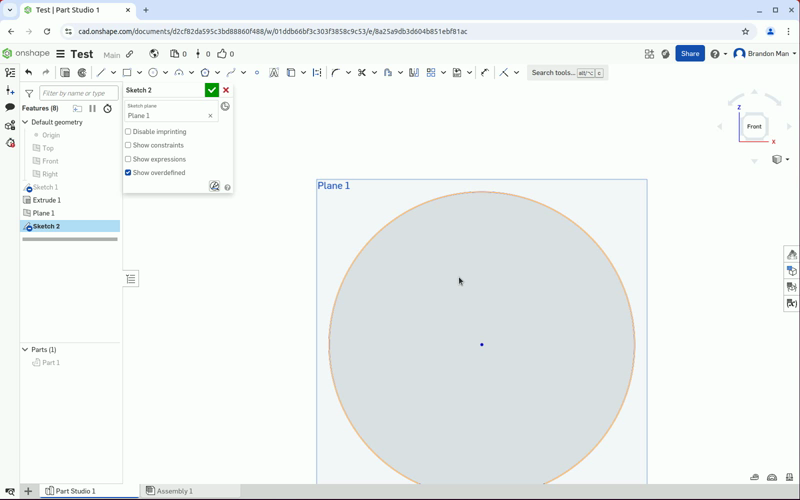
click(459, 276)
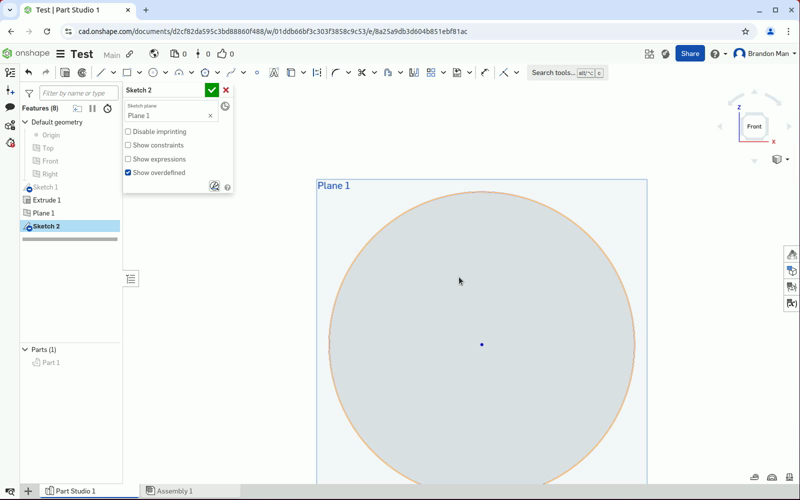
scroll(-6)
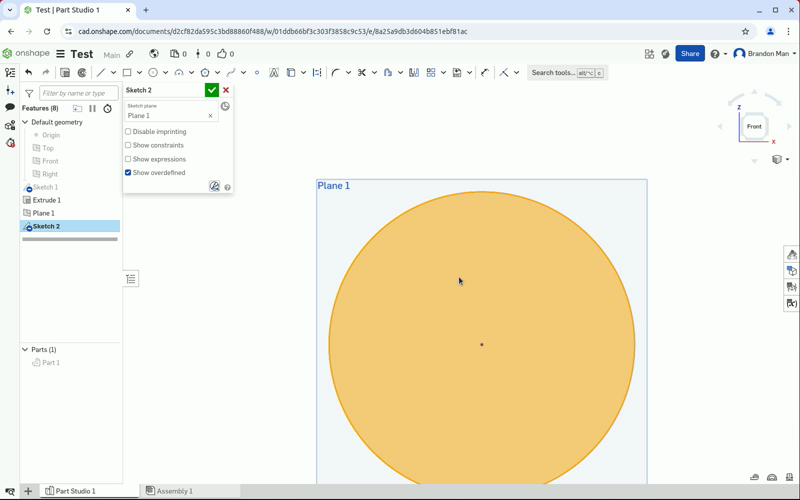
scroll(-6)
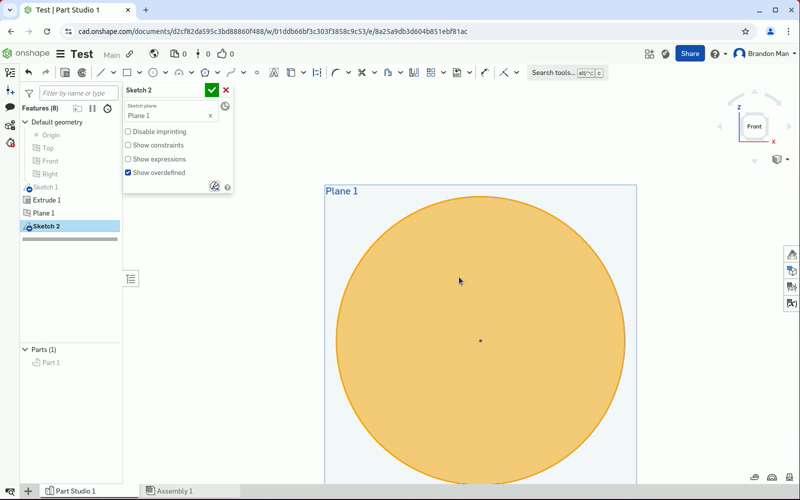
scroll(-6)
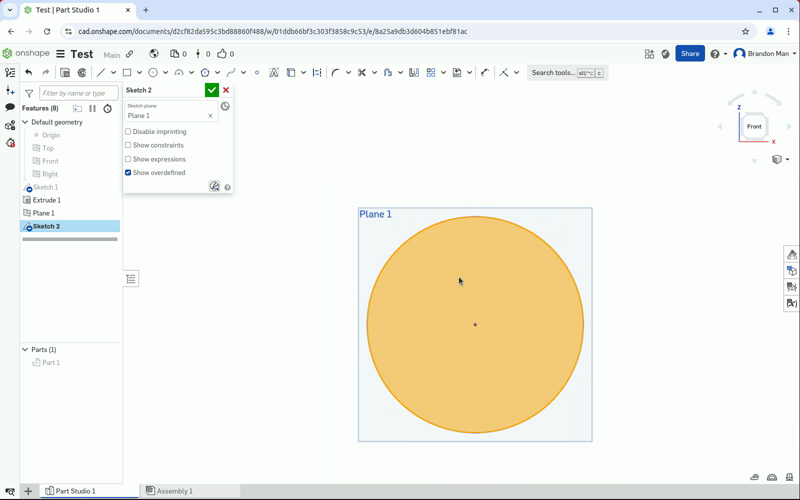
scroll(-6)
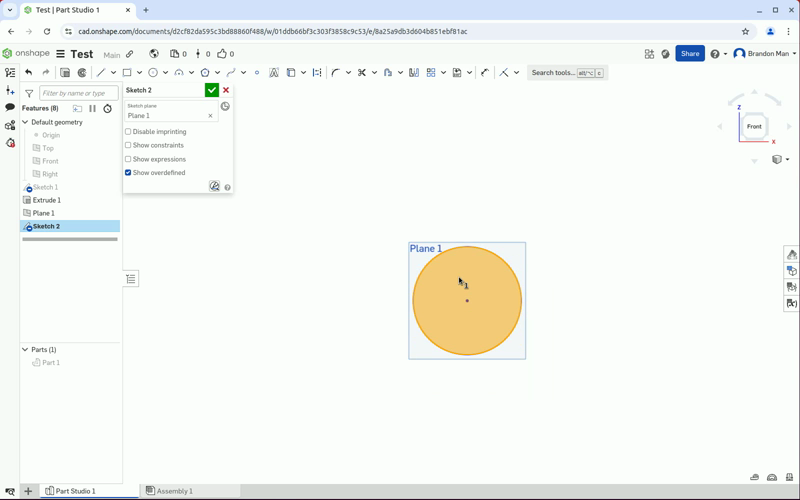
scroll(-6)
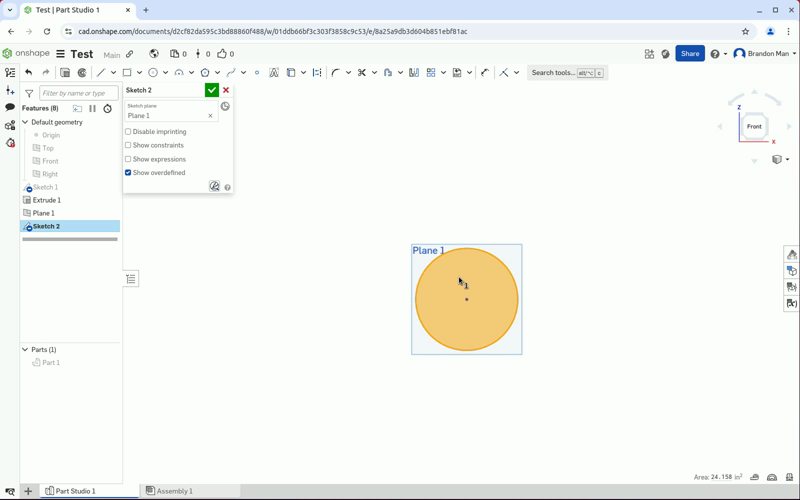
scroll(-6)
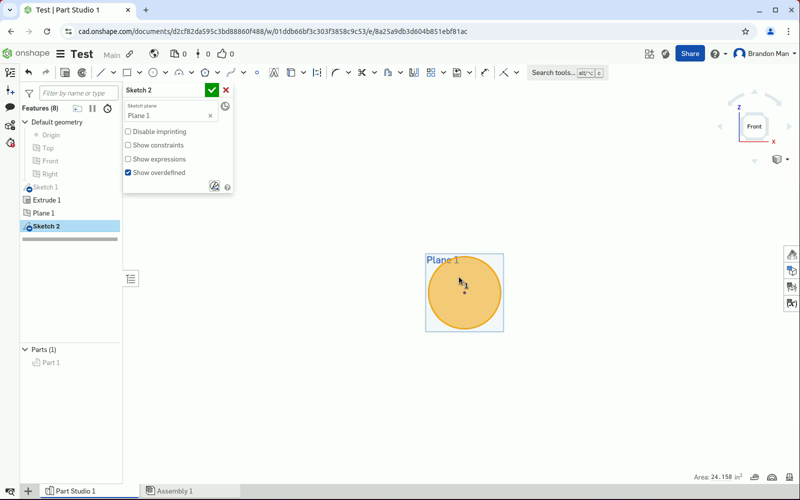
scroll(-6)
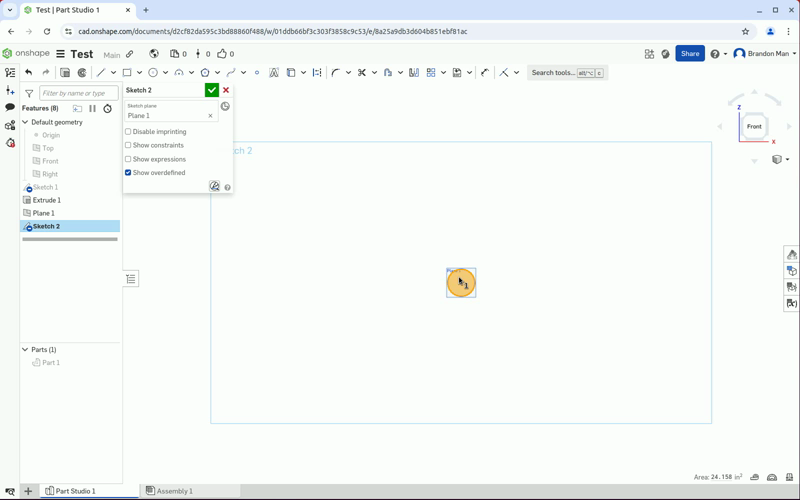
mouse_move(73, 352)
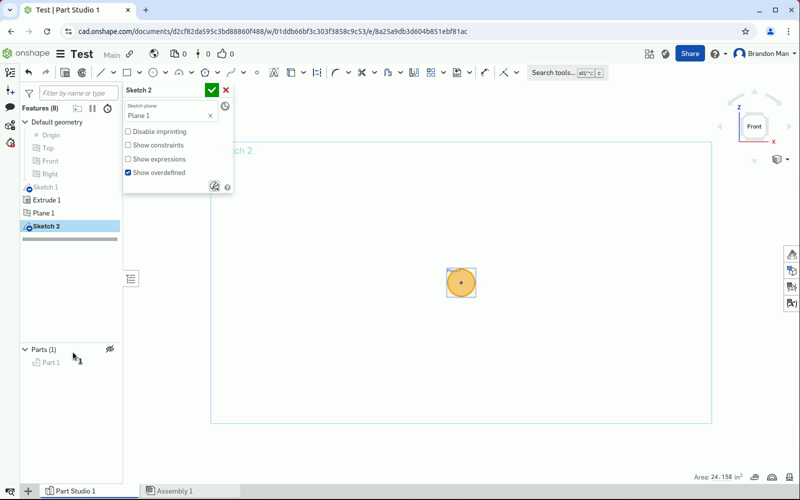
key(shift+y)
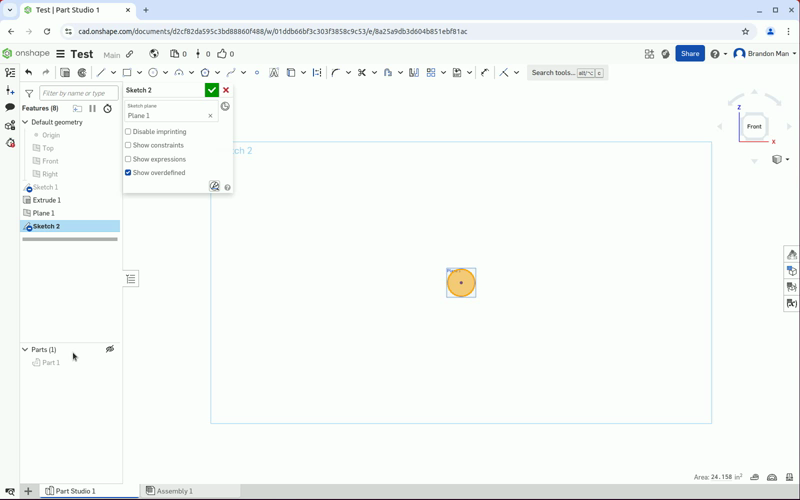
key(shift+e)
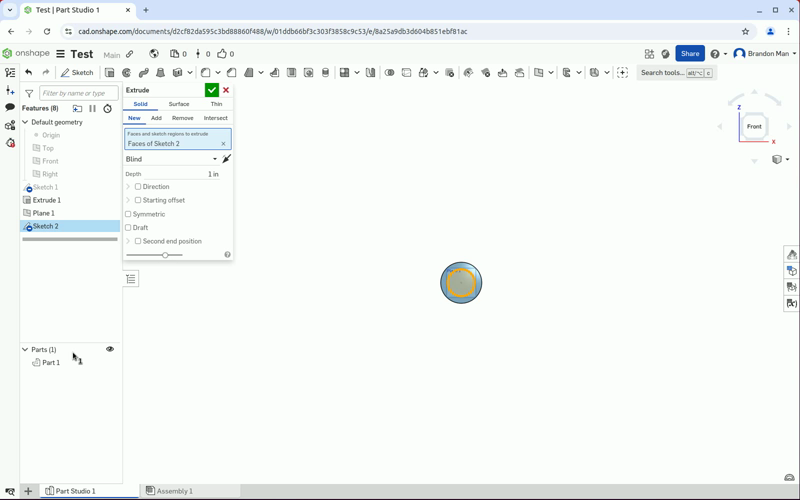
mouse_move(143, 106)
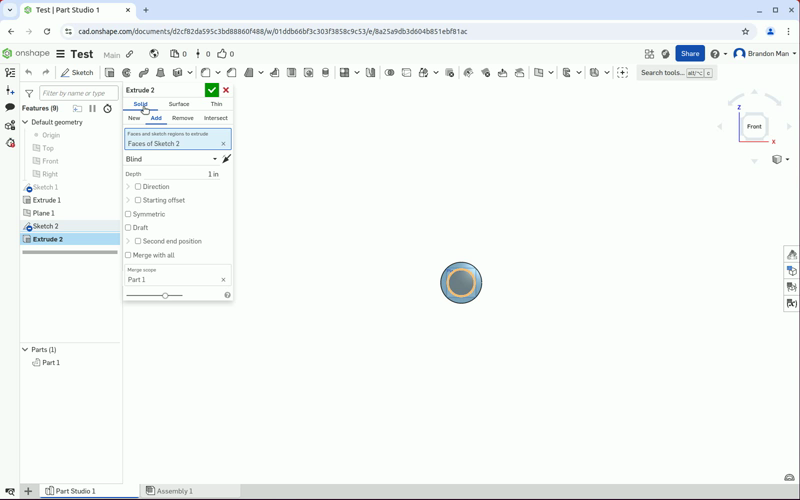
click(143, 106)
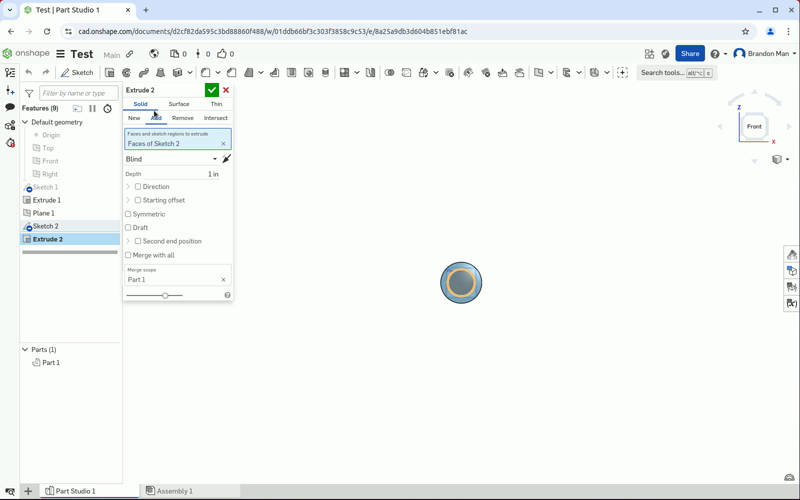
mouse_move(186, 120)
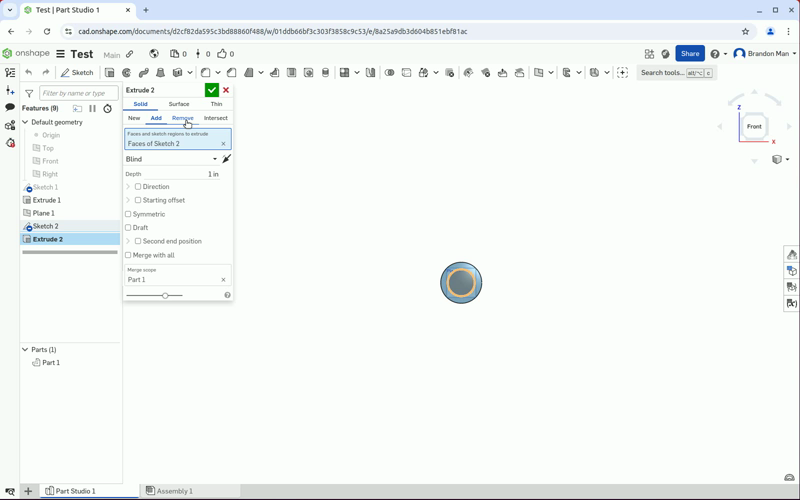
click(186, 120)
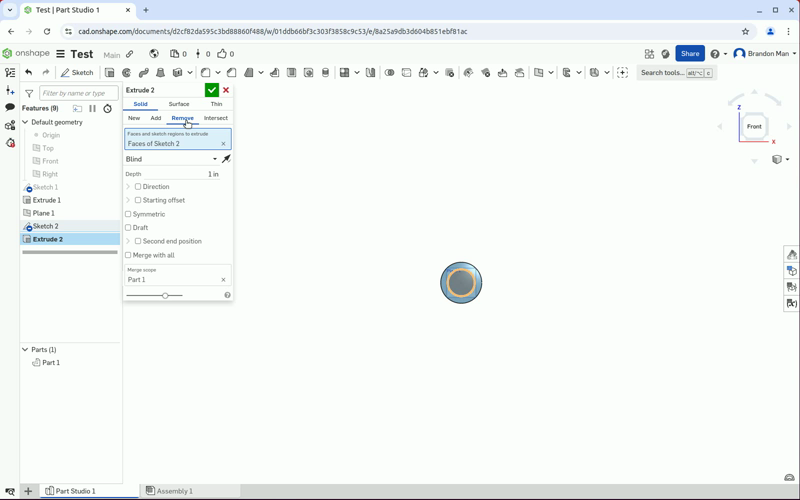
key(tab, 4)
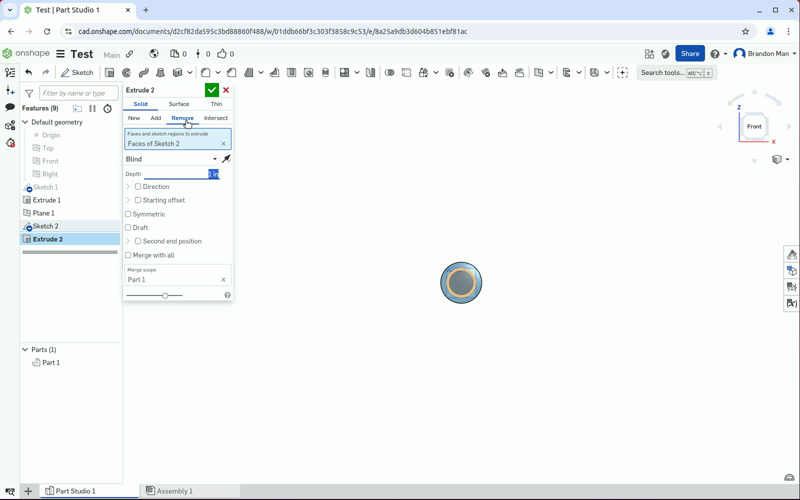
text(30.811)
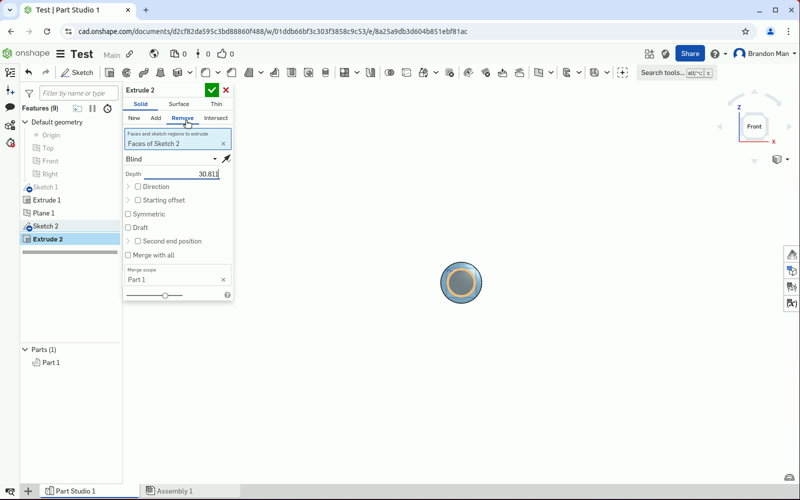
key(tab, 6)
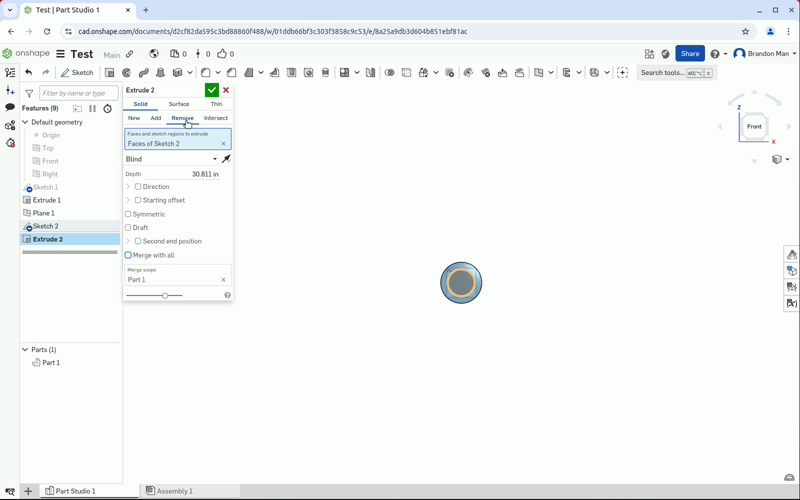
key(space)
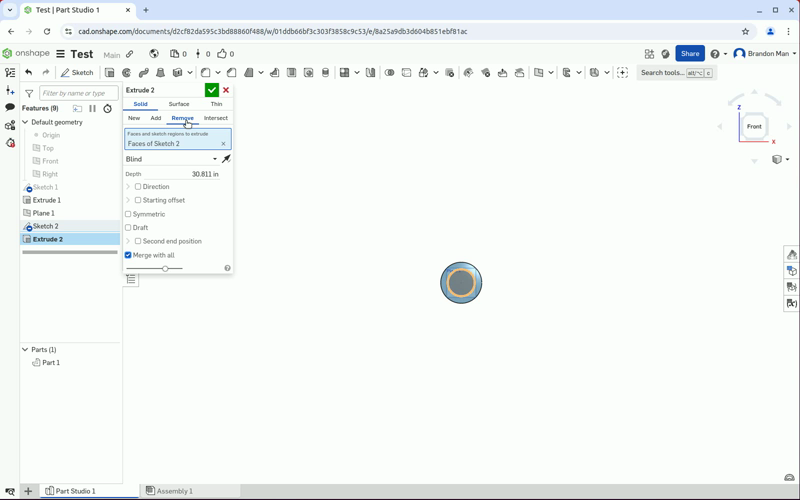
key(enter)
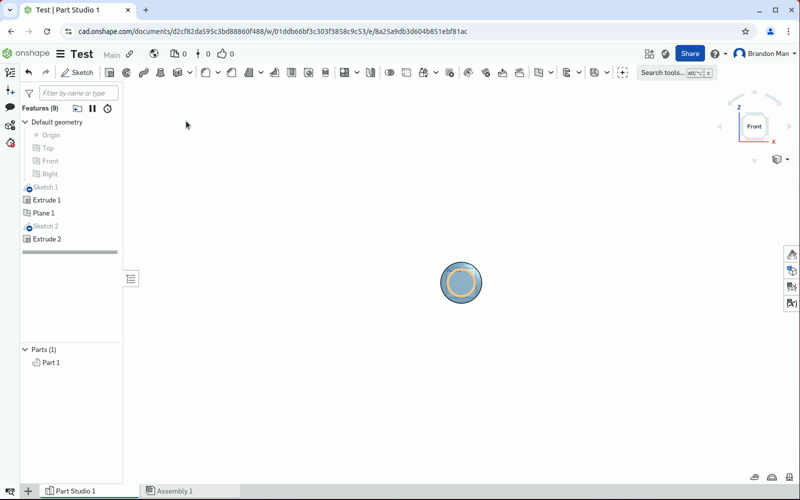
key(shift+h)
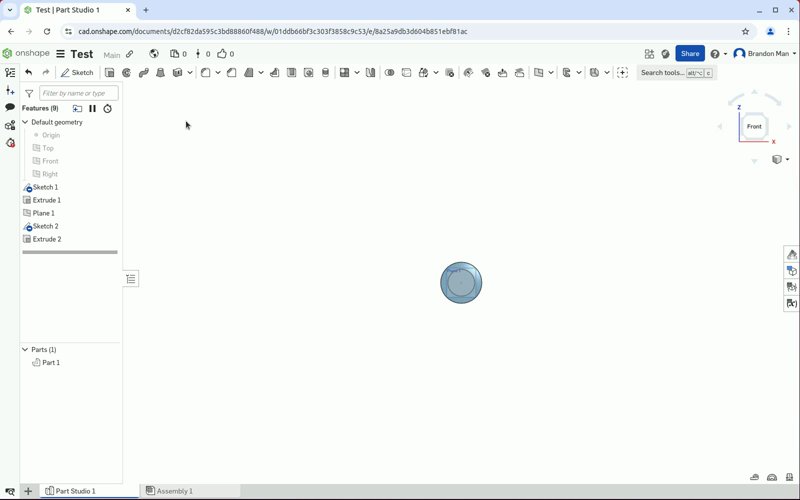
key(shift+h)
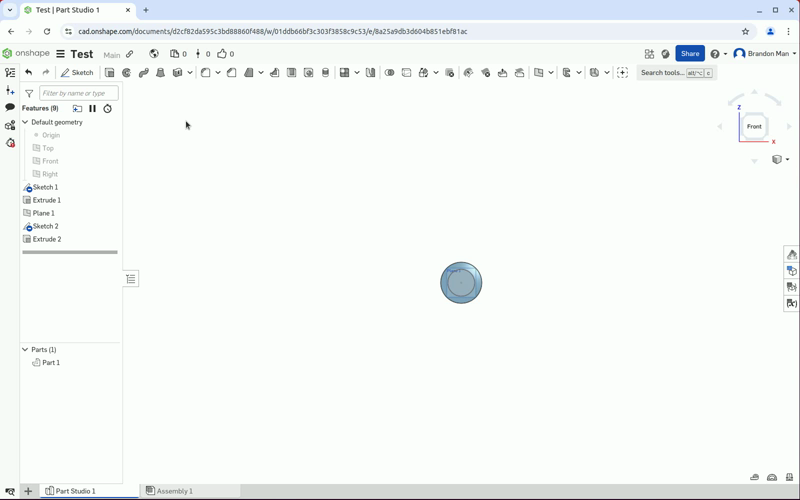
key(shift+7)
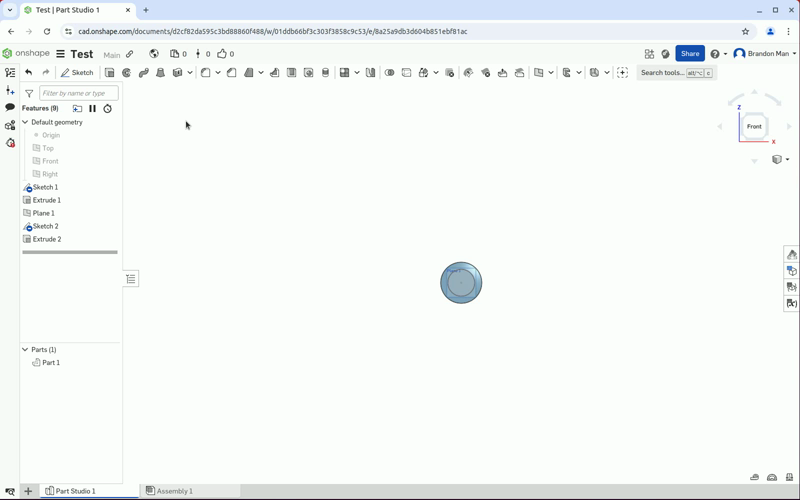
key(left, 2)
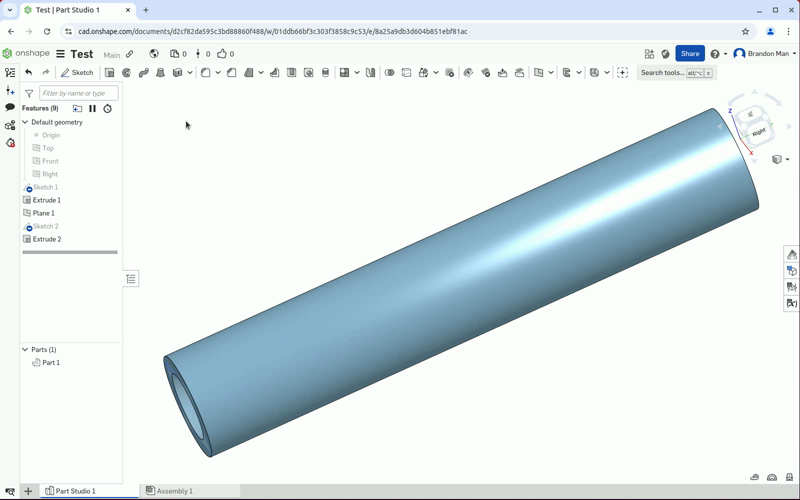
key(down, 2)
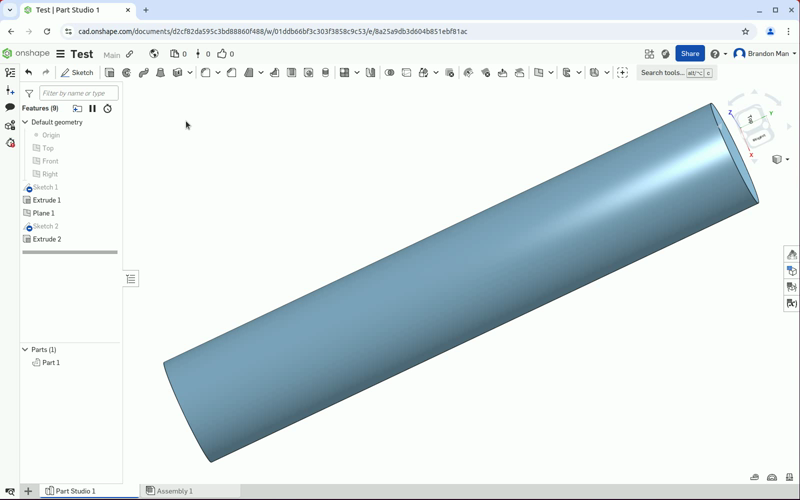
key(up, 2)
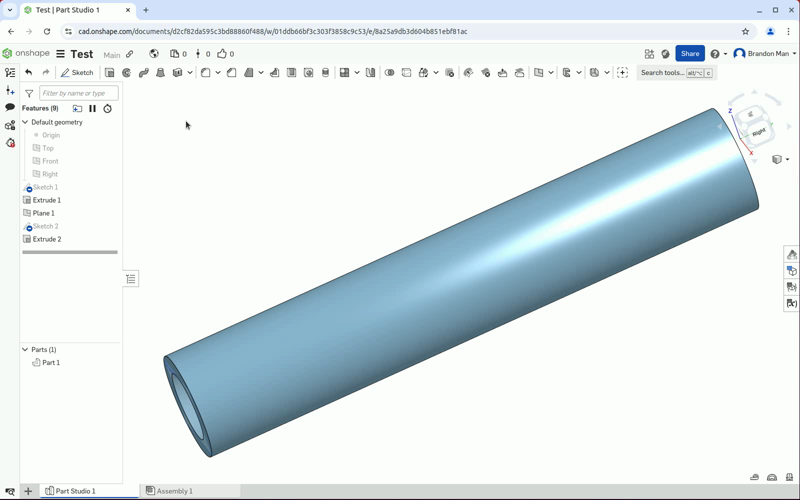
key(right, 2)
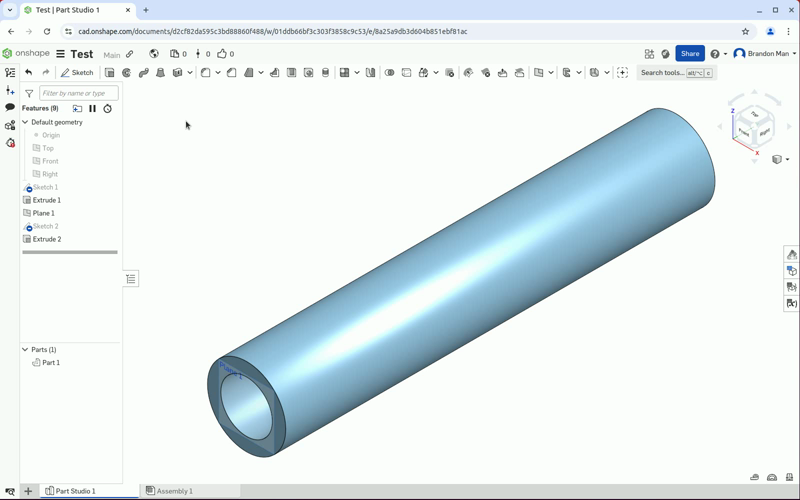
mouse_move(73, 189)
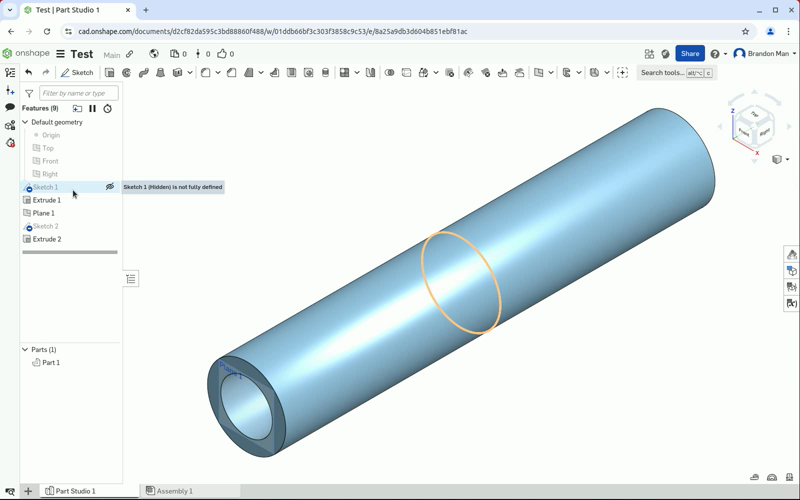
click(73, 189)